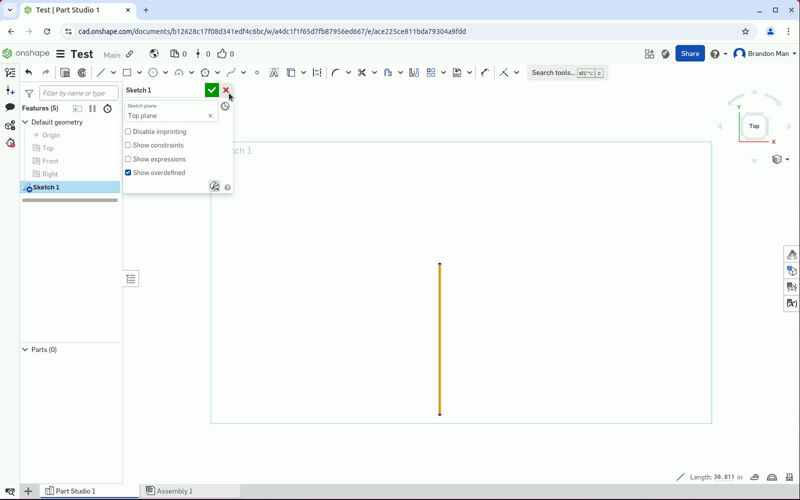
key(shift+h)
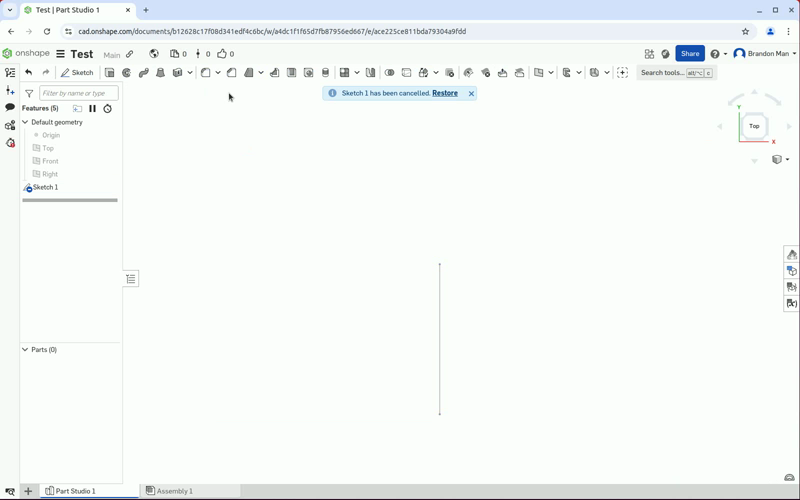
key(shift+s)
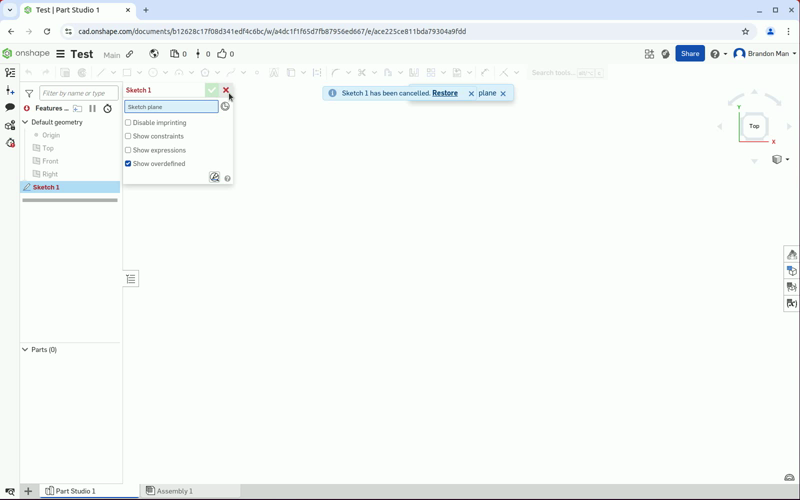
mouse_move(73, 150)
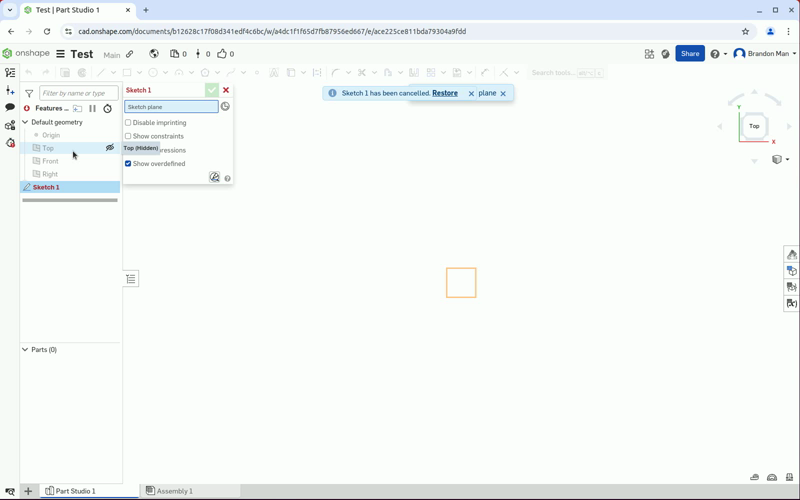
click(73, 150)
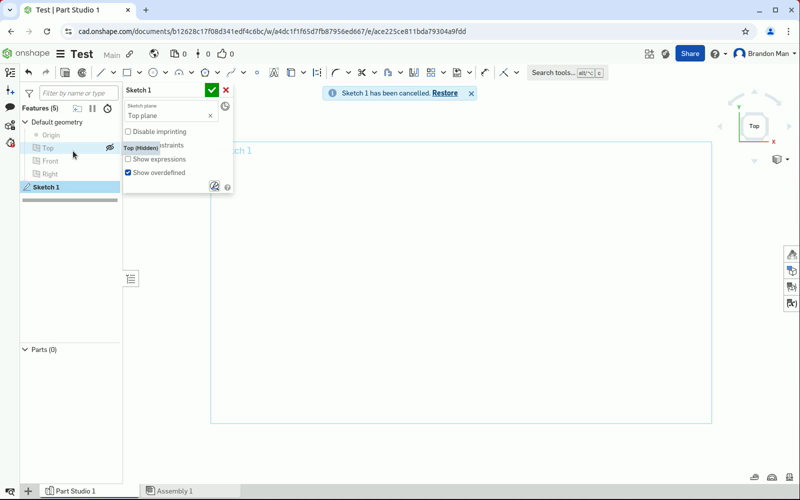
mouse_move(73, 352)
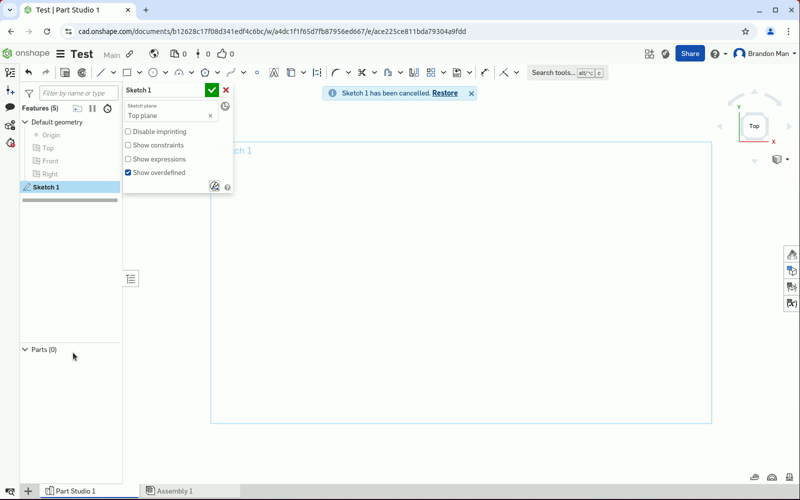
key(y)
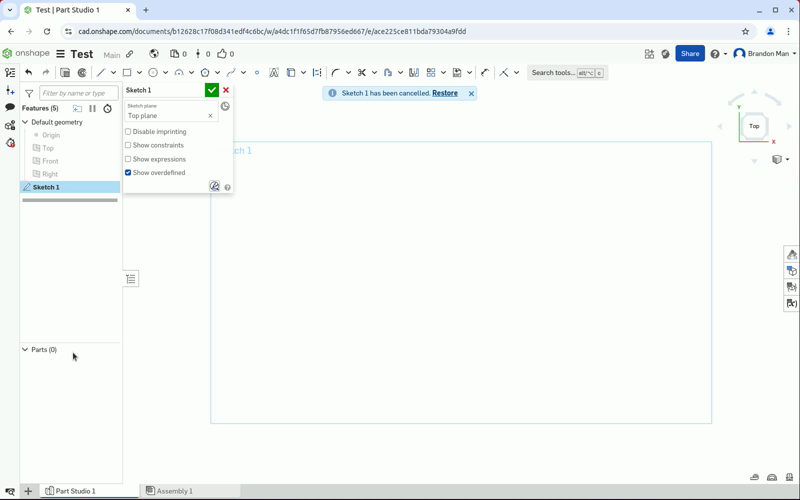
key(a)
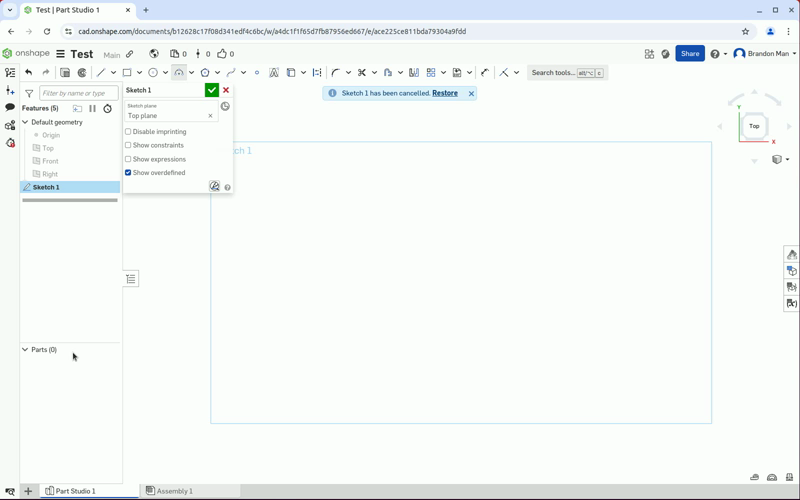
key_down(shift)
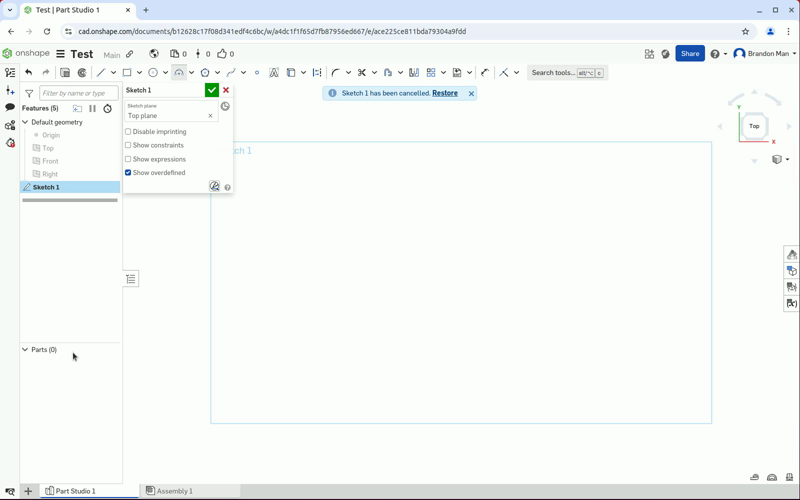
mouse_move(423, 343)
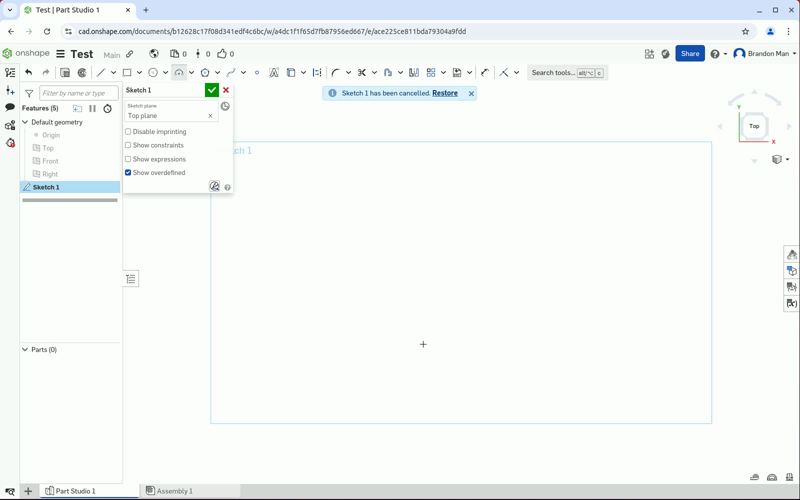
click(423, 343)
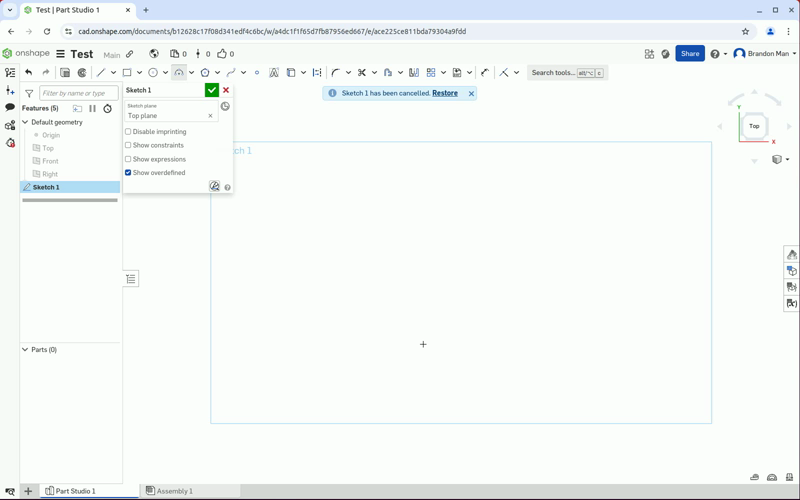
key_up(shift)
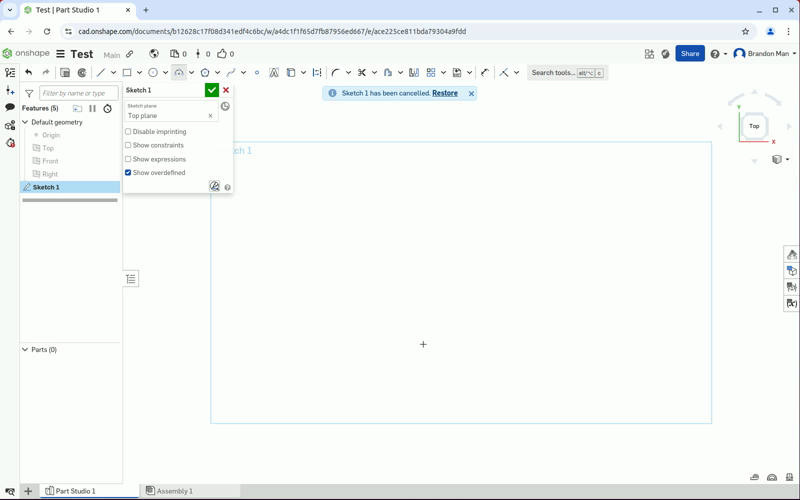
key_down(shift)
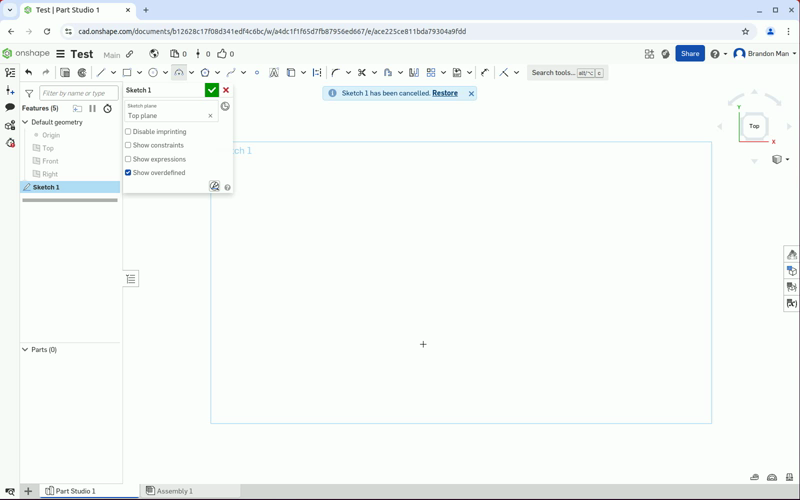
mouse_move(443, 373)
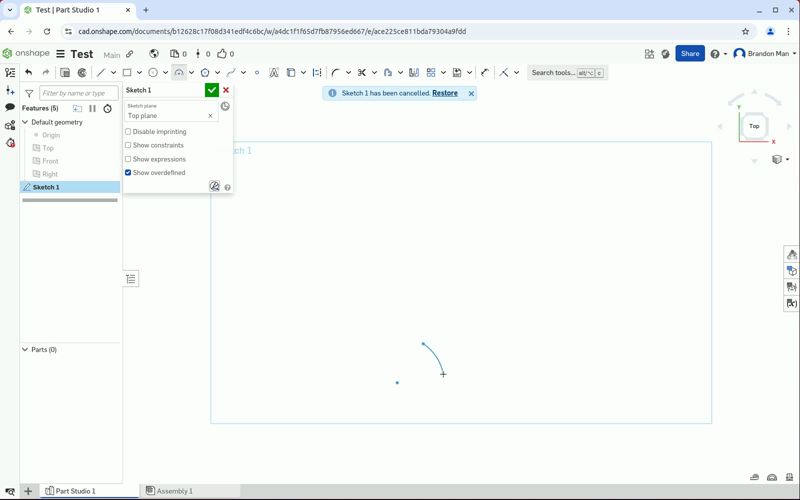
click(443, 373)
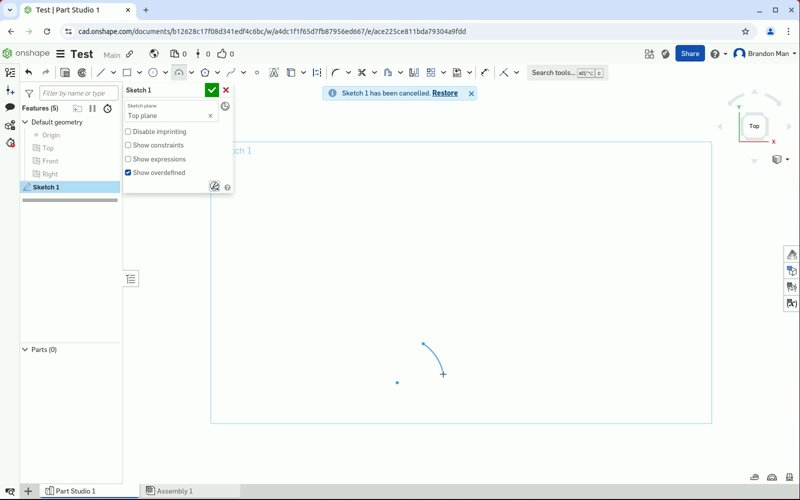
mouse_move(414, 371)
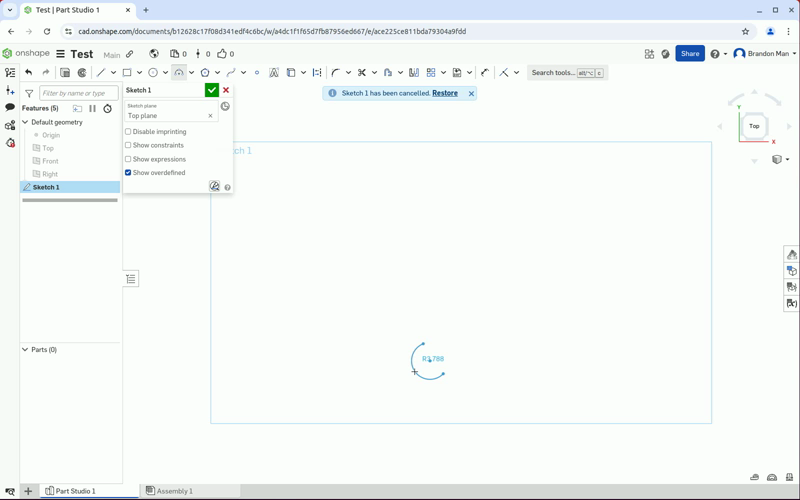
click(414, 371)
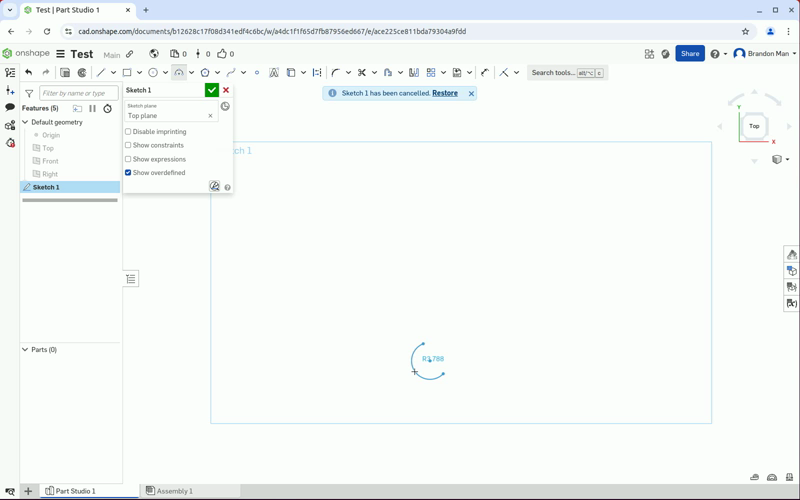
key_up(shift)
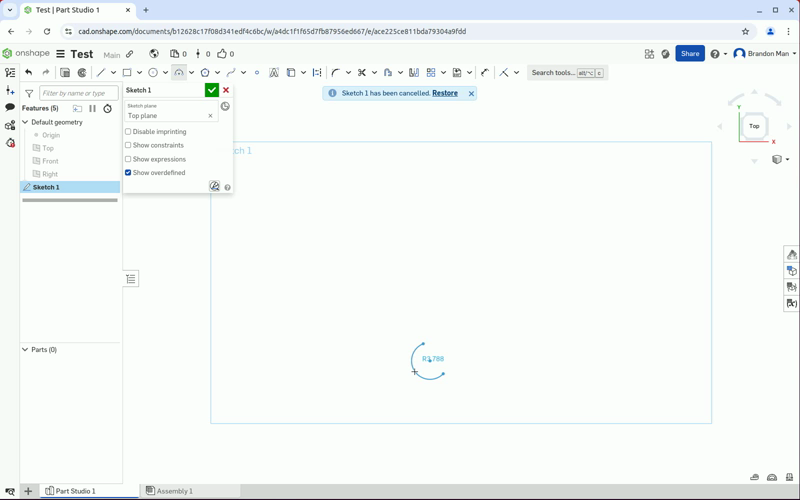
mouse_move(443, 373)
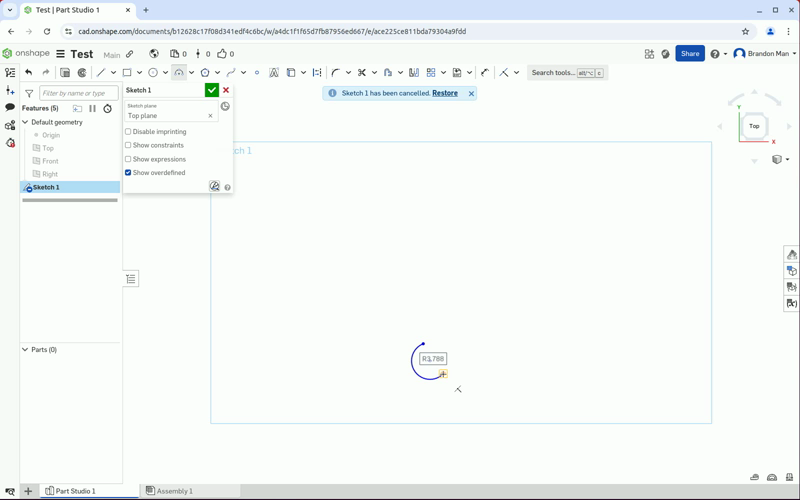
click(443, 373)
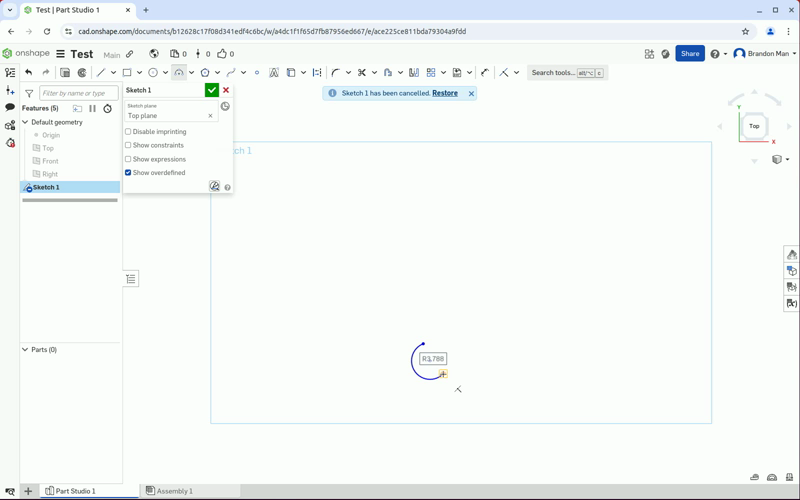
key_down(shift)
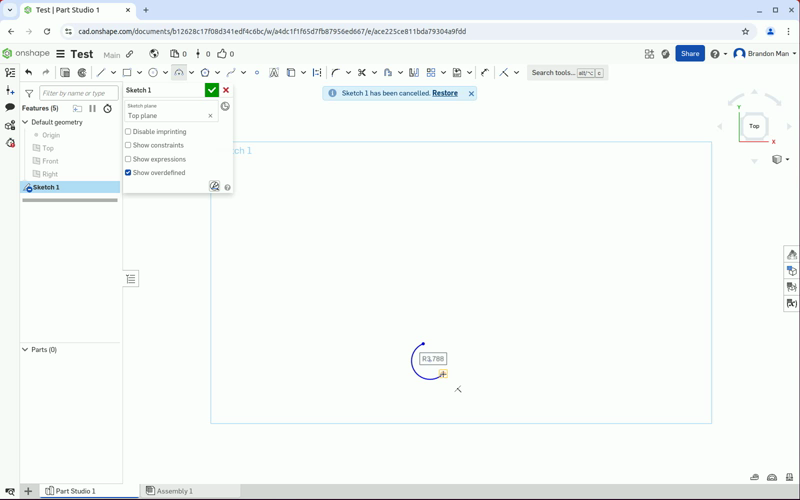
mouse_move(443, 191)
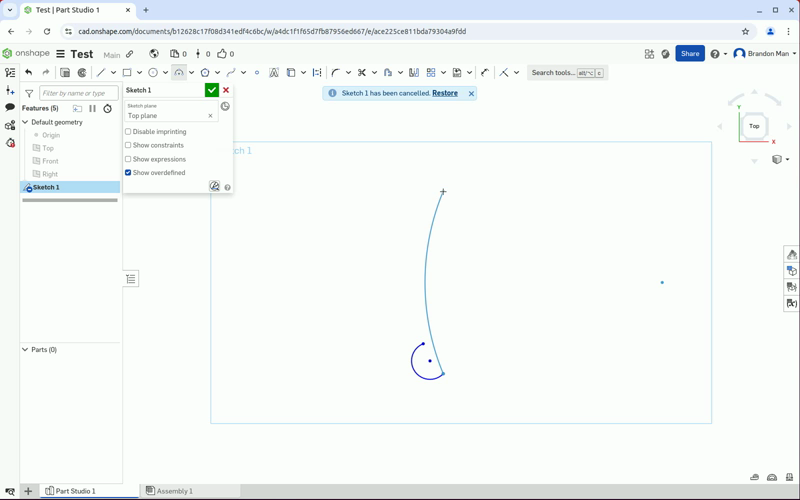
click(443, 191)
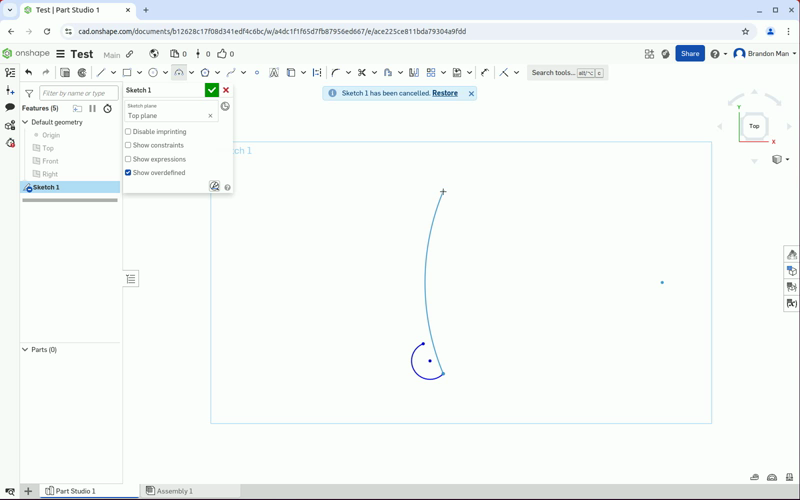
mouse_move(573, 282)
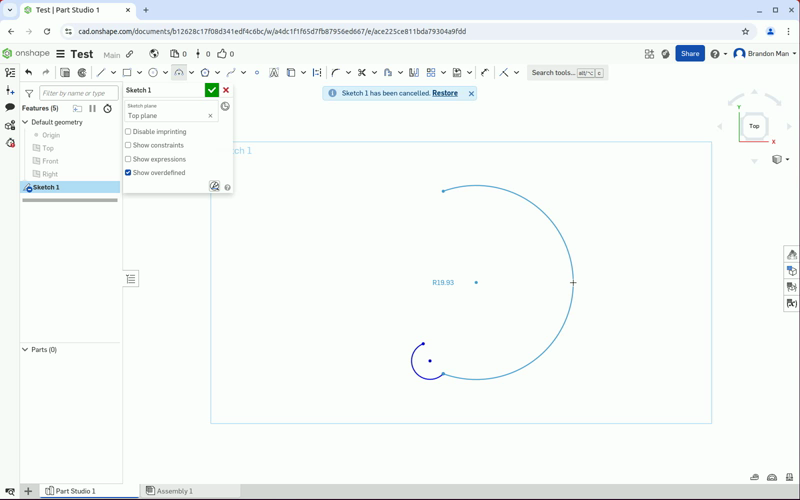
click(573, 282)
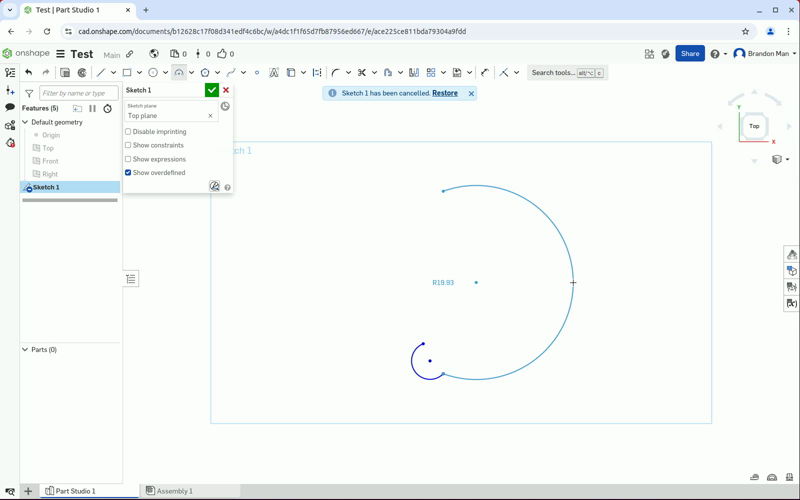
key_up(shift)
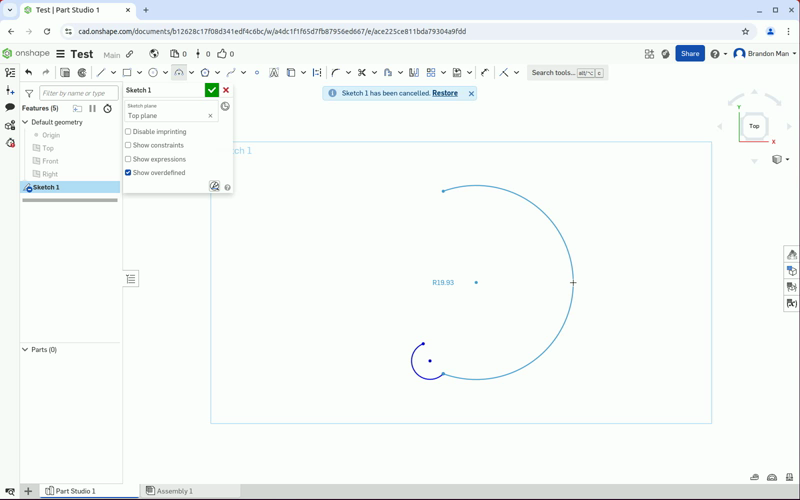
mouse_move(443, 191)
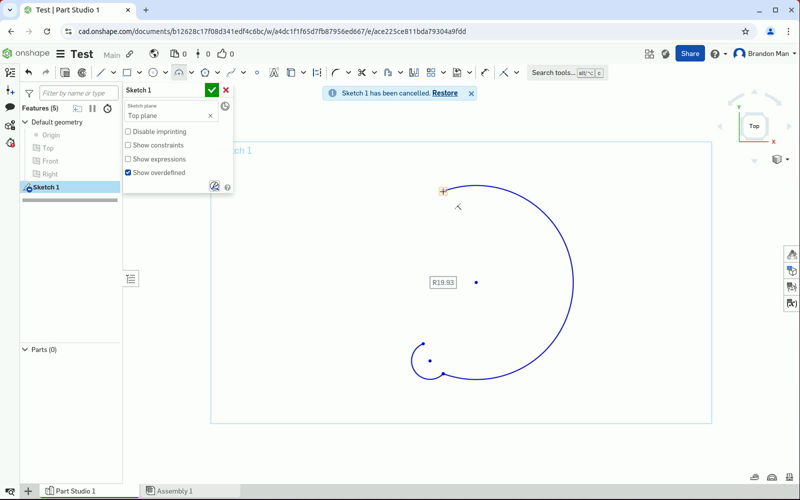
click(443, 191)
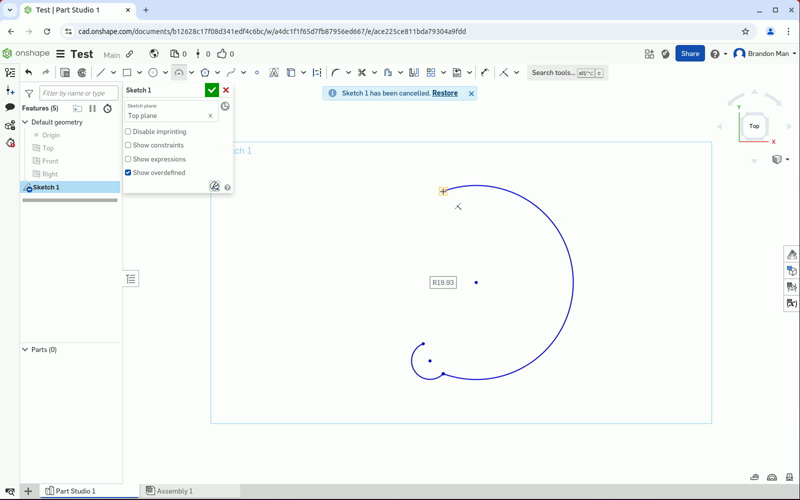
key_down(shift)
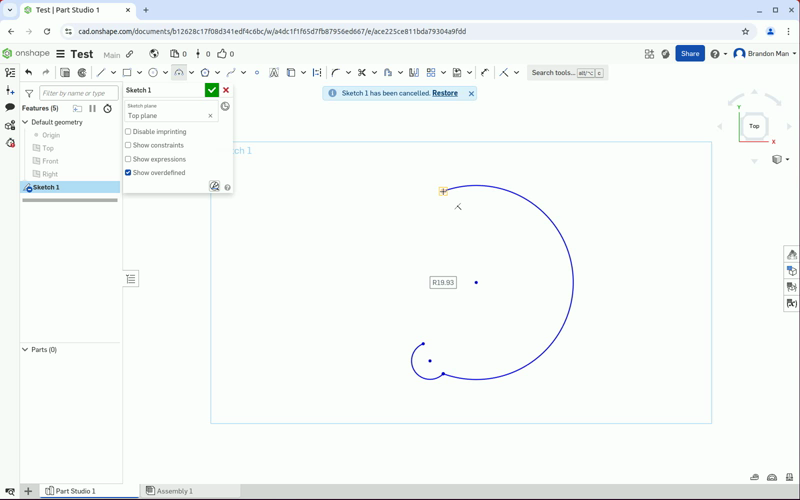
mouse_move(425, 222)
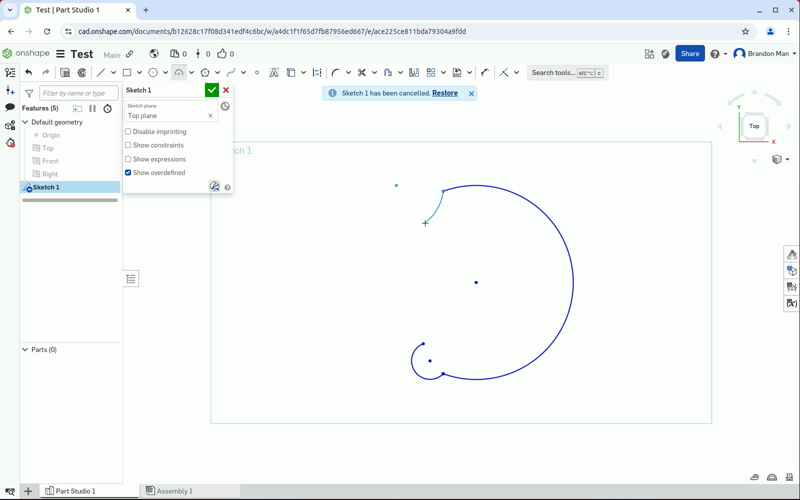
click(425, 222)
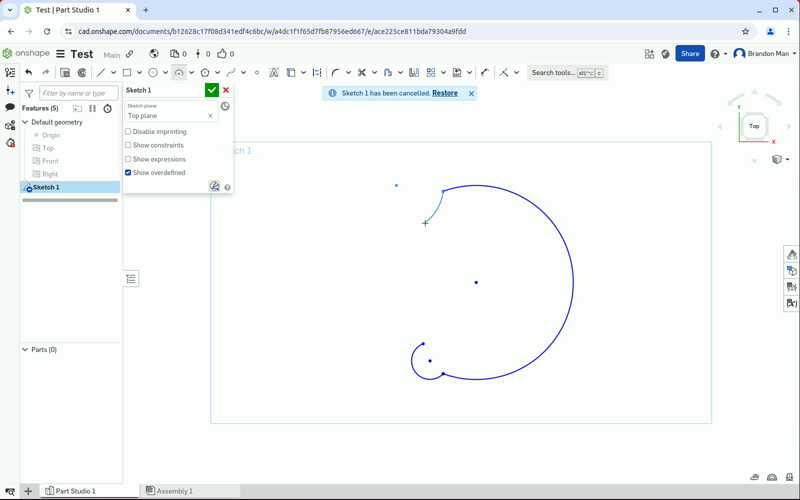
mouse_move(413, 195)
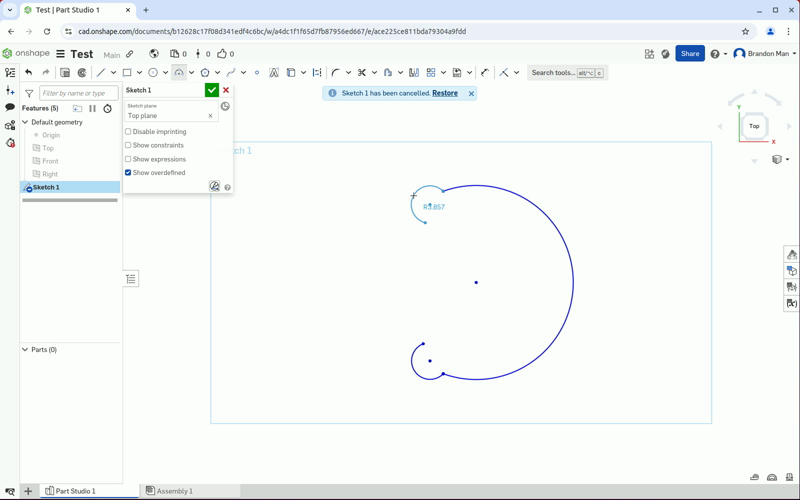
click(413, 195)
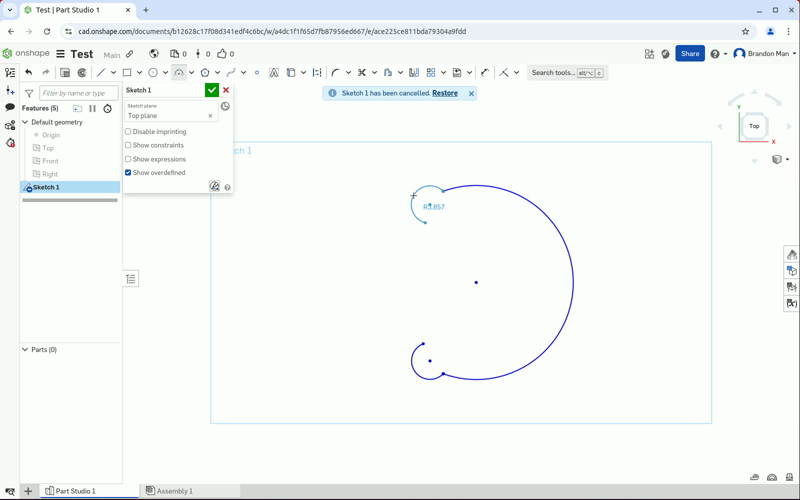
key_up(shift)
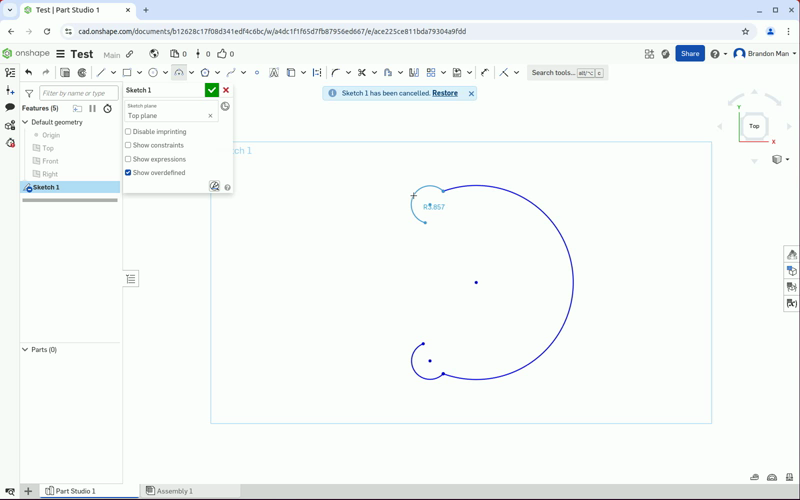
mouse_move(425, 222)
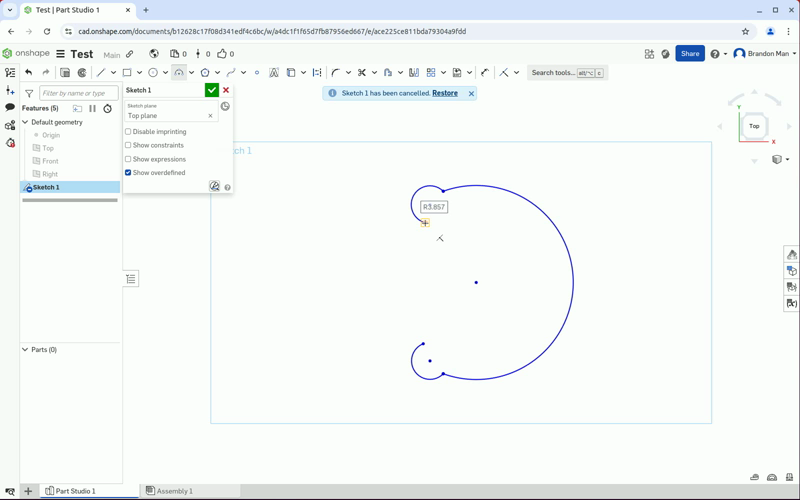
click(425, 222)
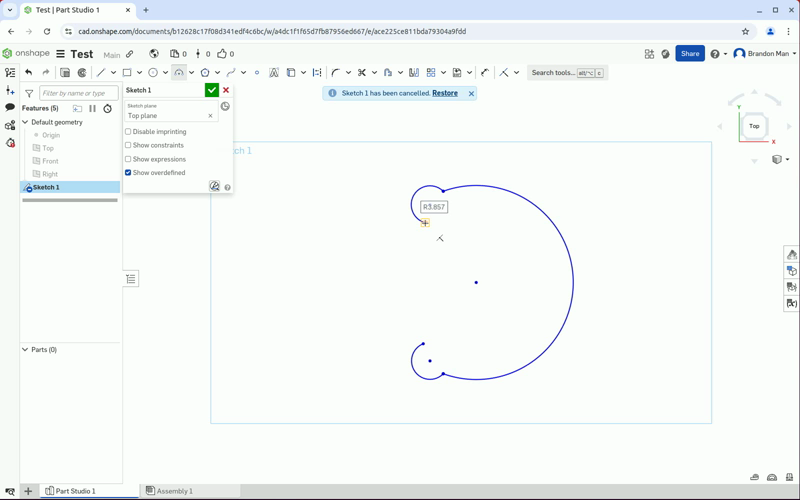
mouse_move(423, 343)
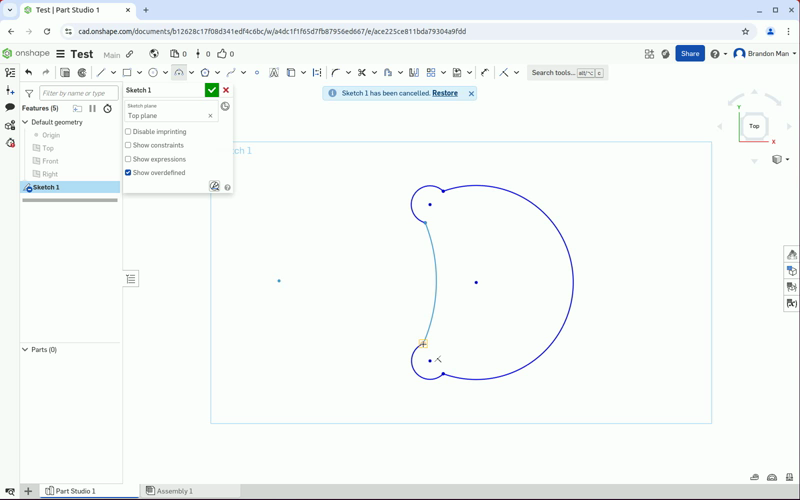
click(423, 343)
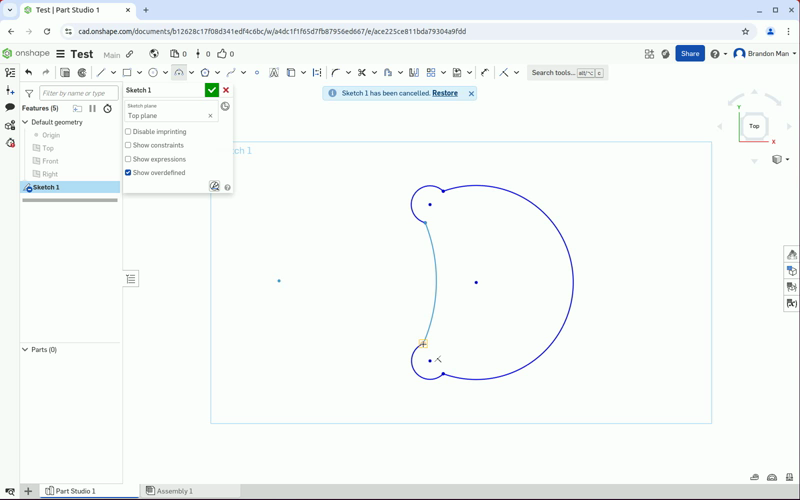
key_down(shift)
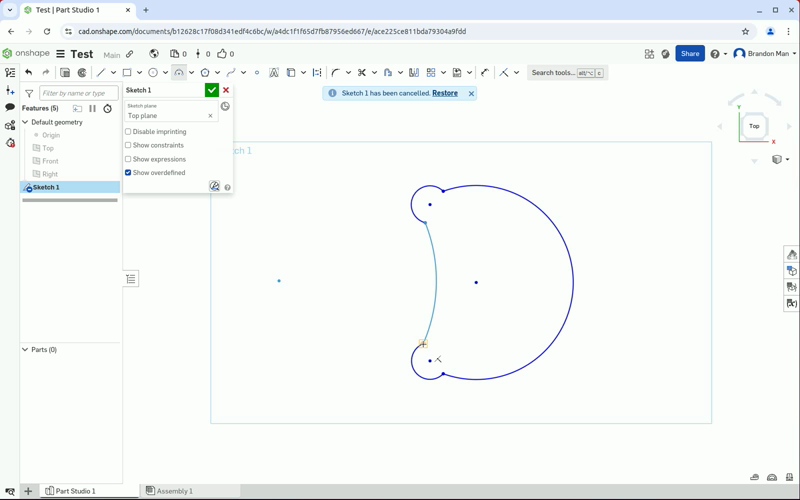
mouse_move(449, 283)
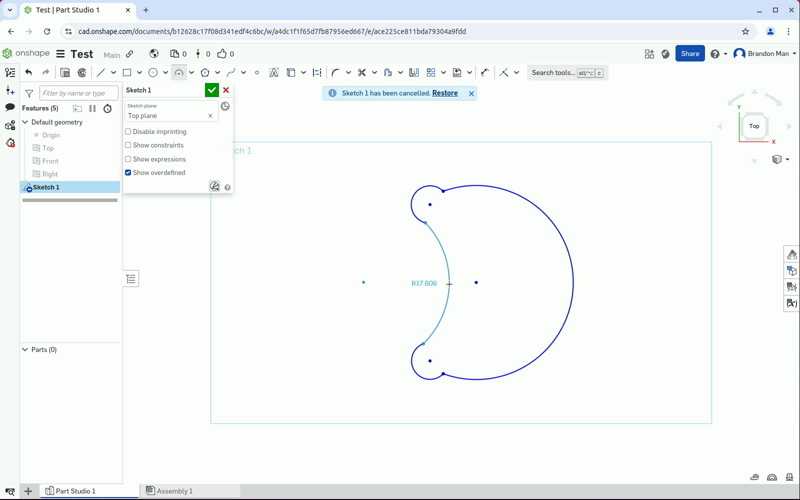
click(449, 283)
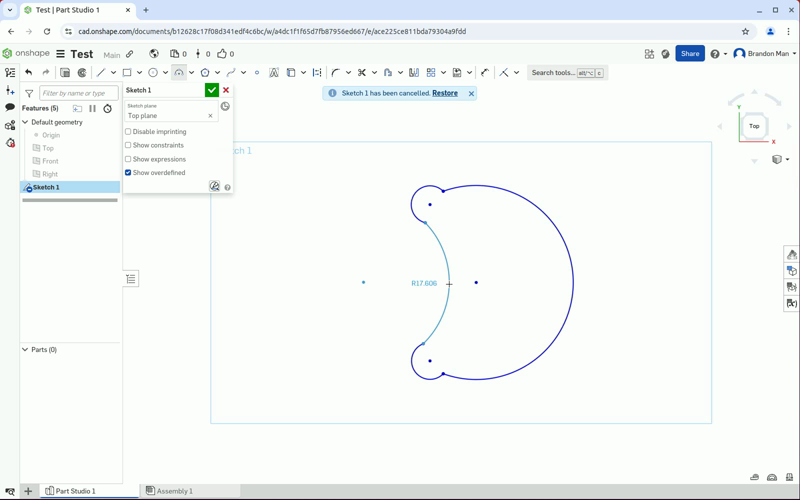
key_up(shift)
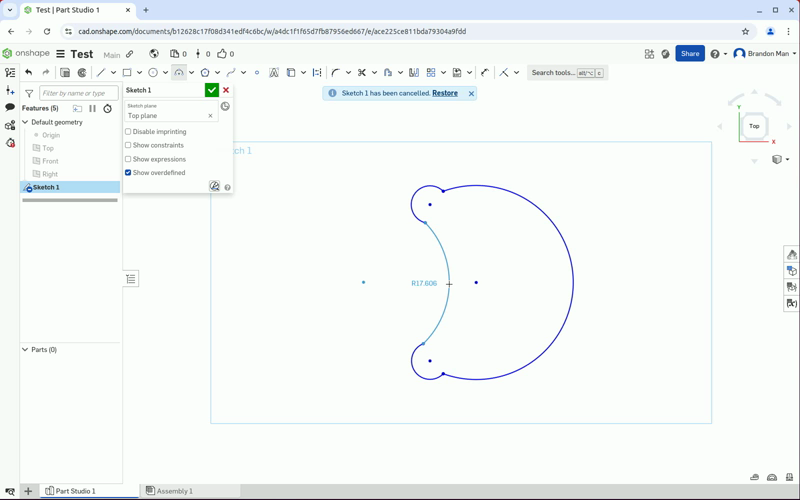
key(esc)
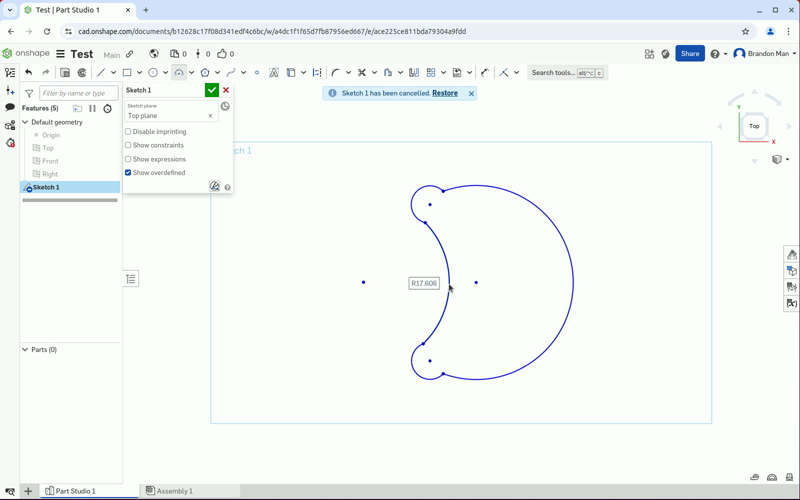
mouse_move(499, 347)
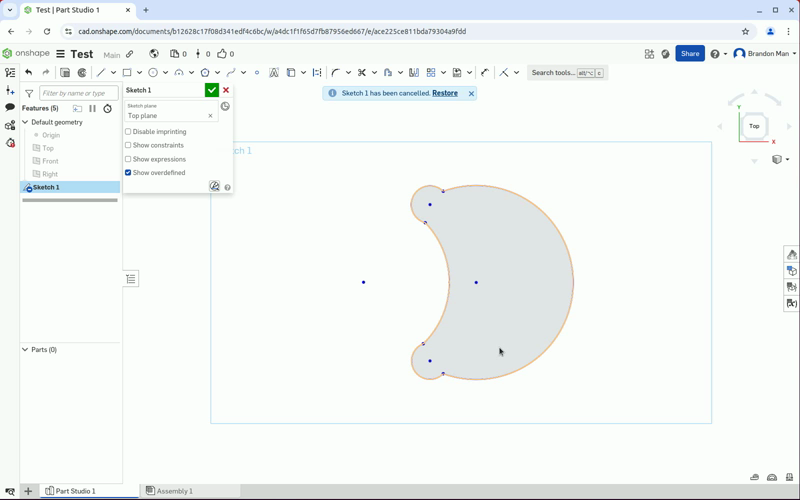
click(499, 347)
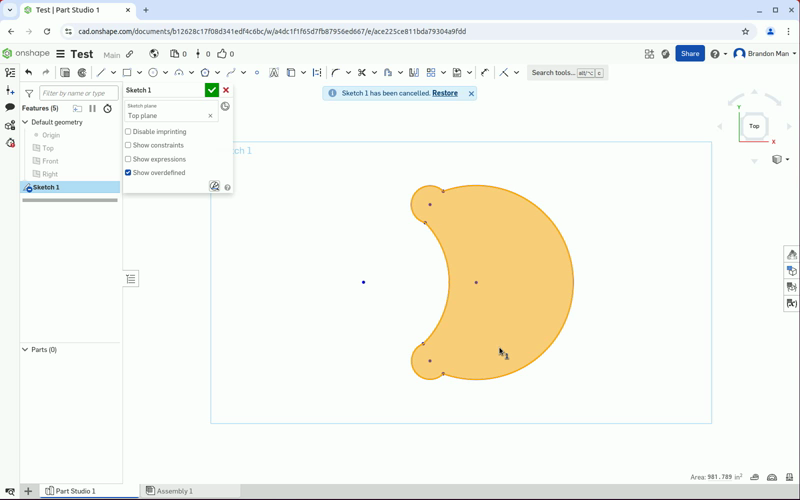
mouse_move(73, 352)
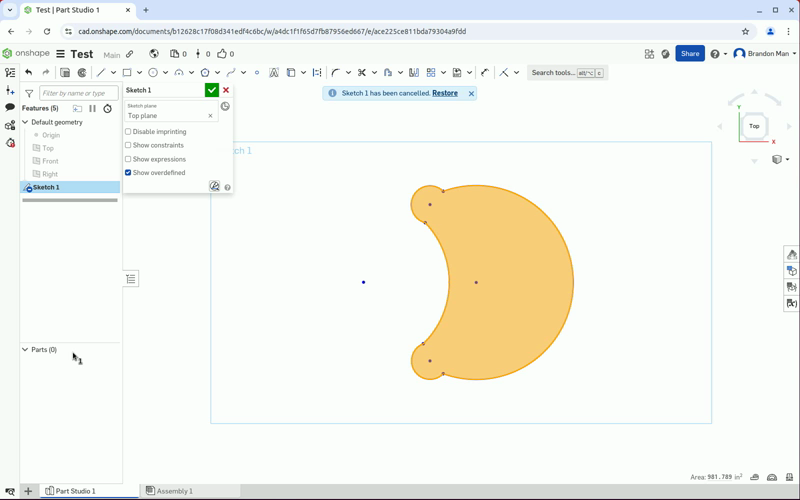
key(shift+y)
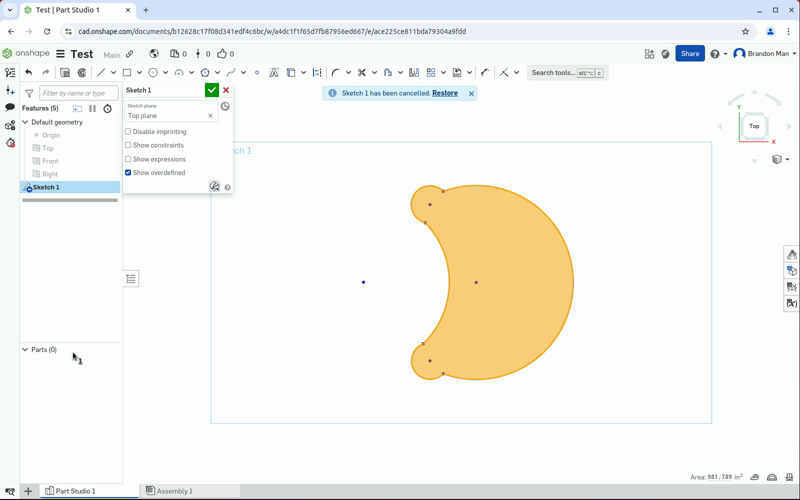
key(shift+e)
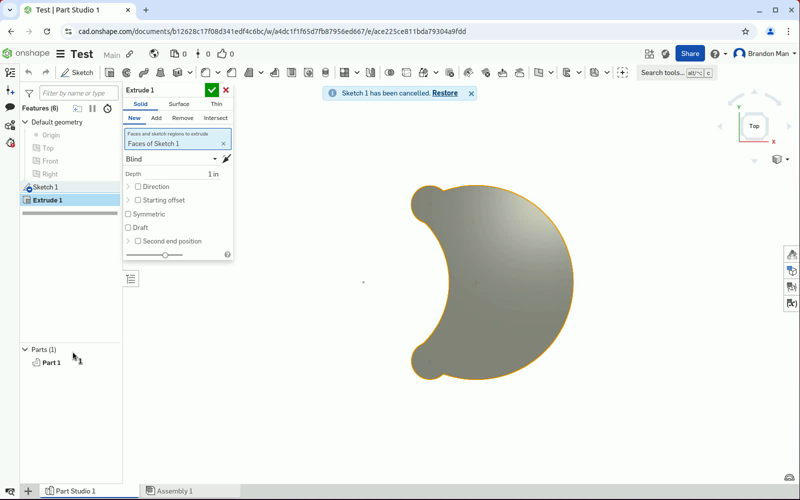
mouse_move(143, 106)
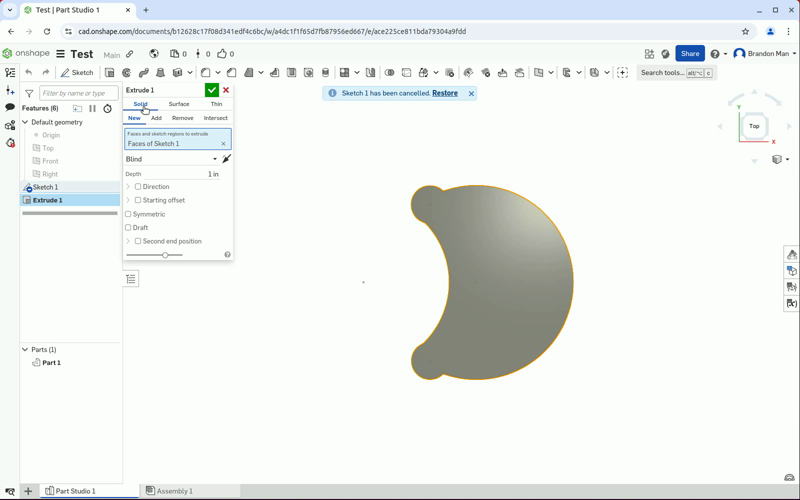
click(143, 106)
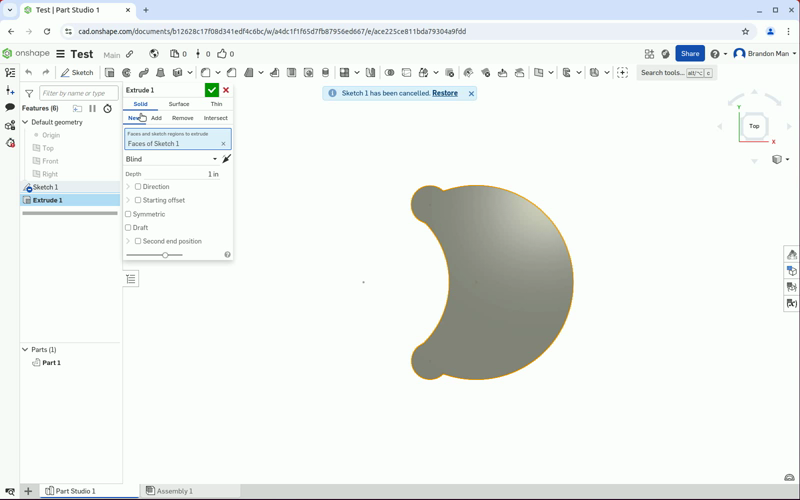
mouse_move(137, 120)
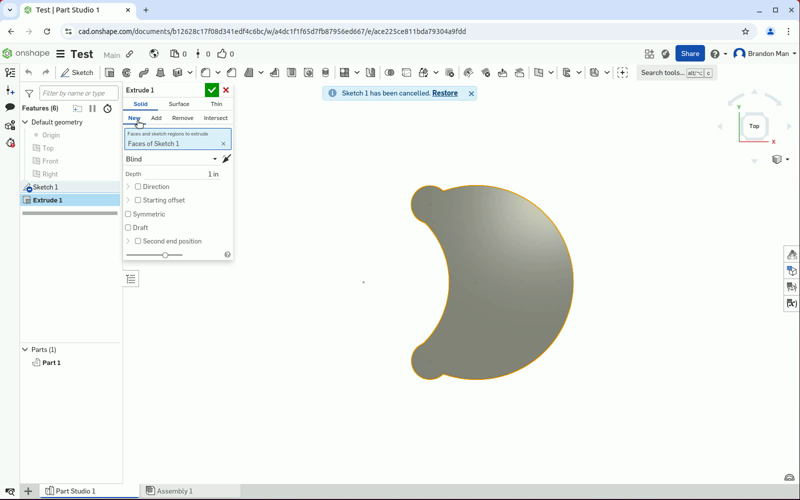
click(137, 120)
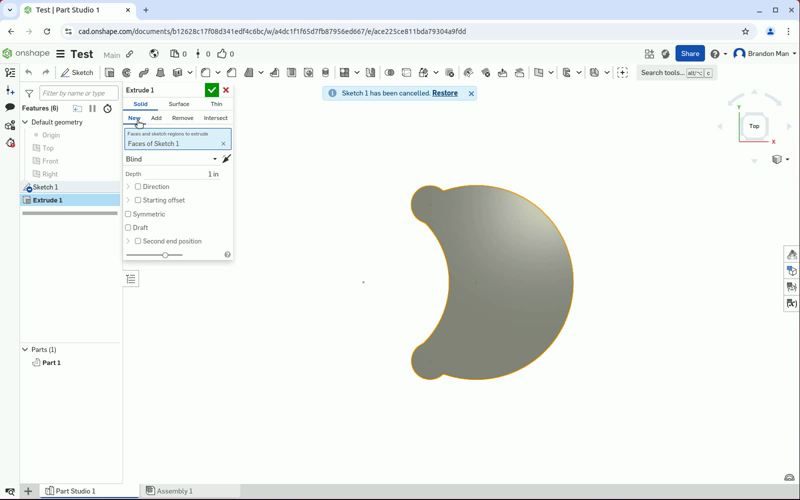
key(tab, 4)
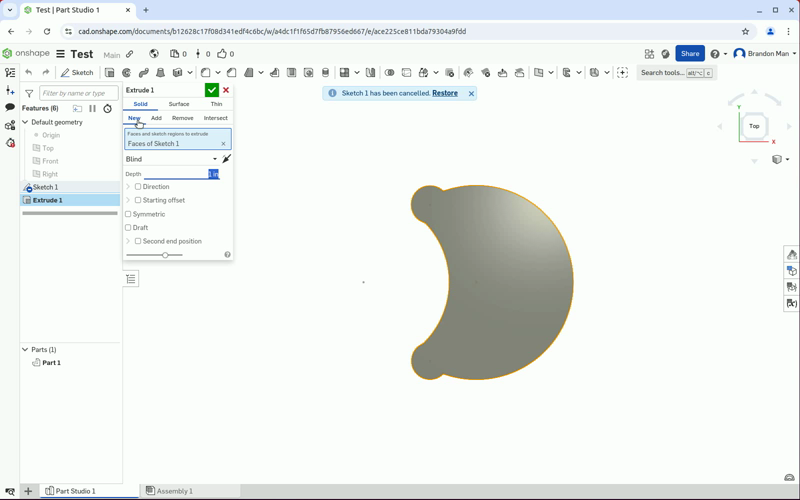
text(2.407)
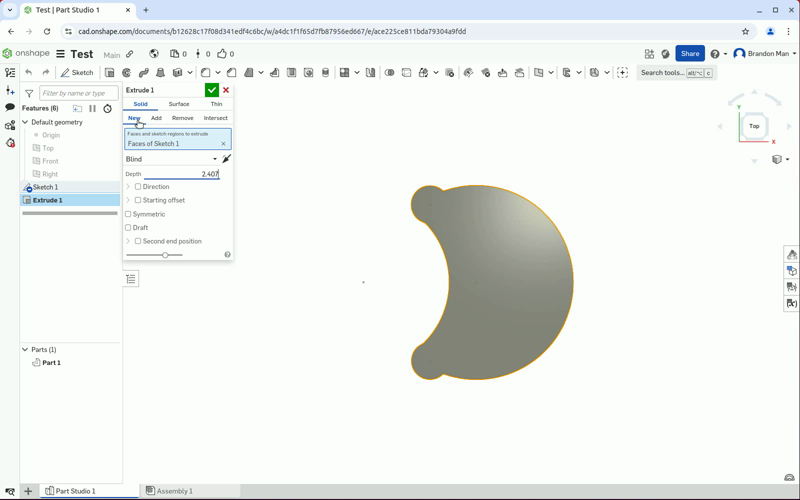
key(enter)
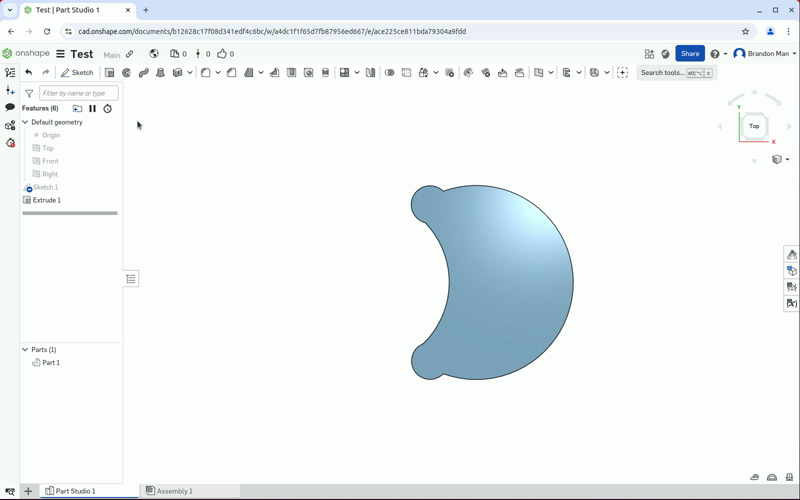
key(shift+h)
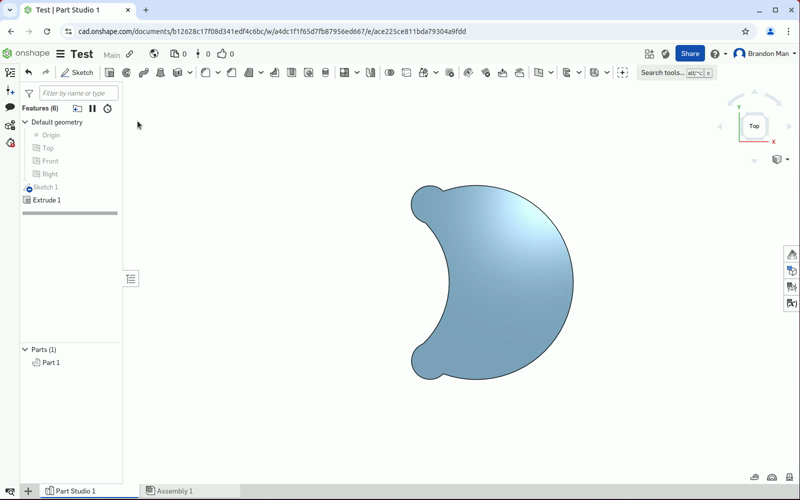
key(shift+h)
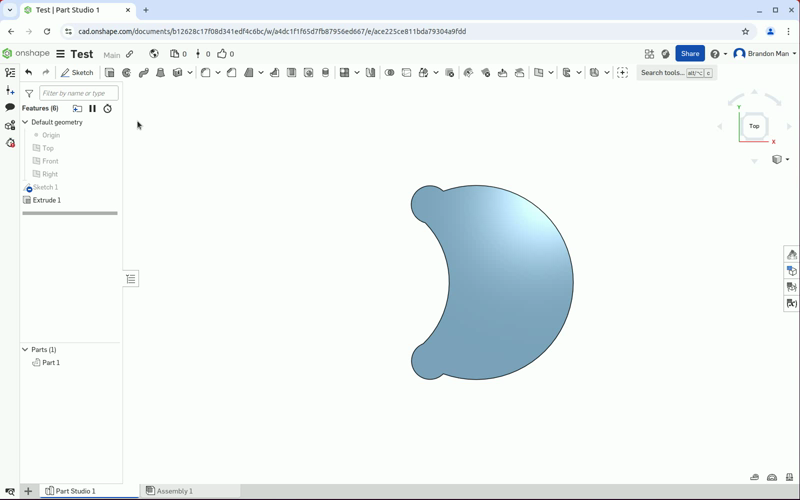
mouse_move(73, 189)
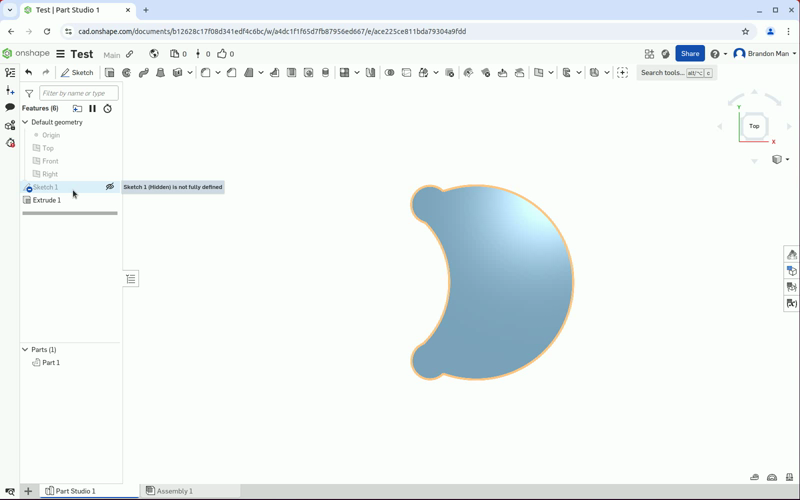
click(73, 189)
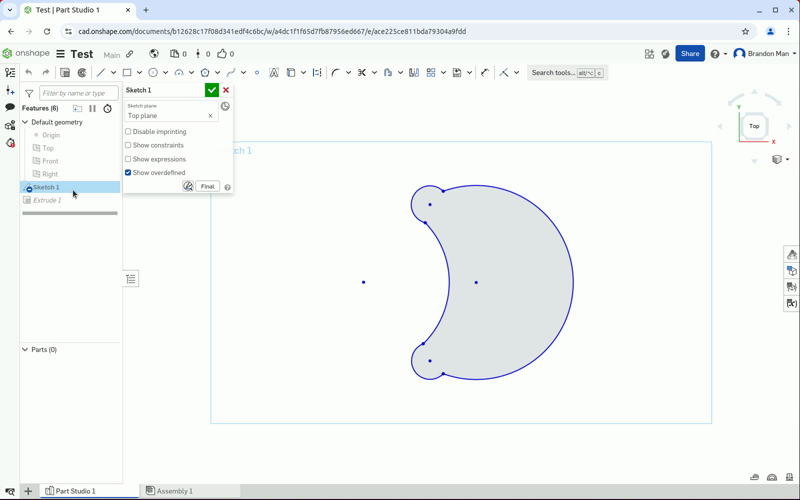
mouse_move(229, 92)
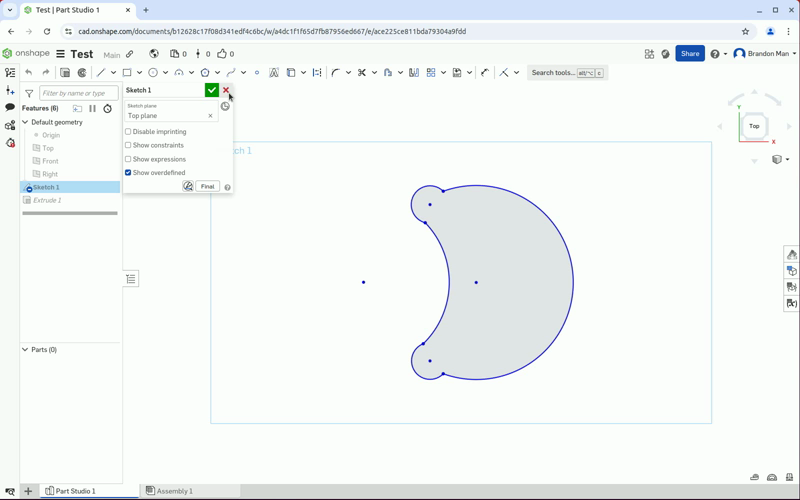
click(229, 92)
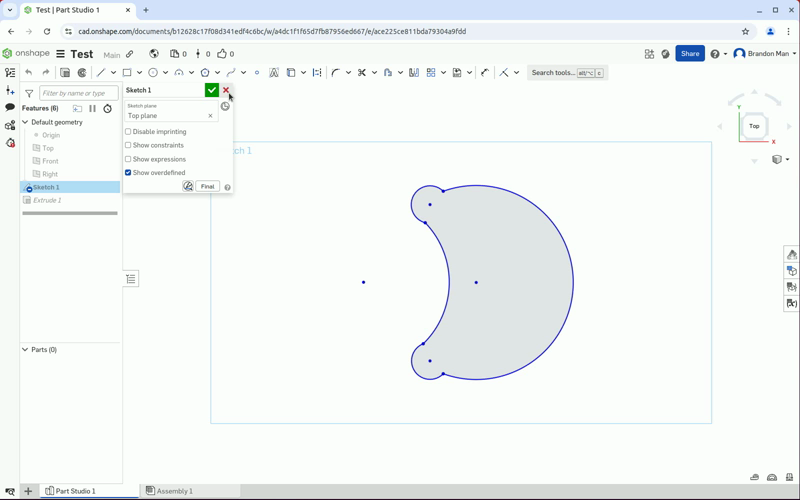
key(shift+s)
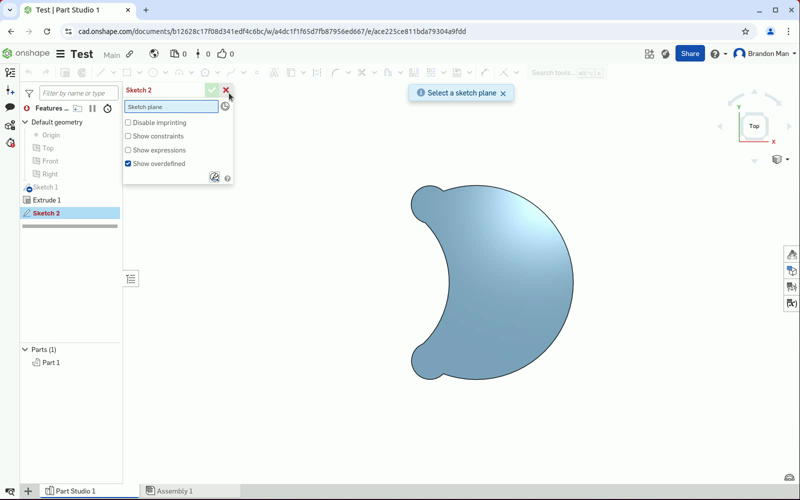
mouse_move(73, 150)
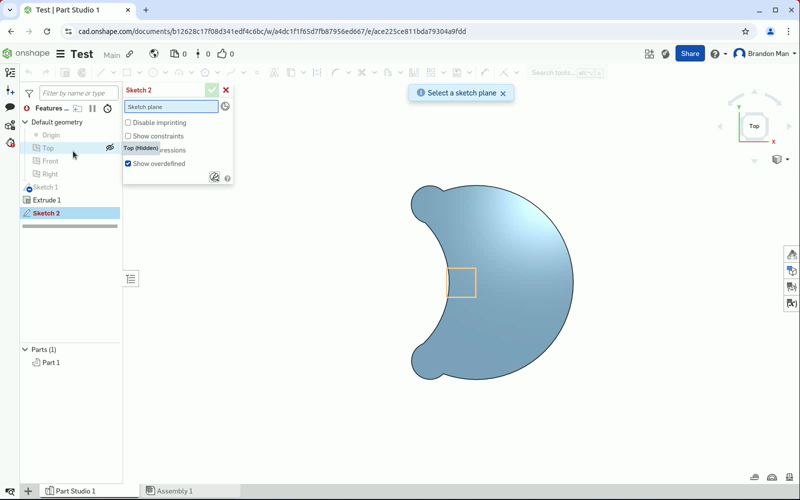
click(73, 150)
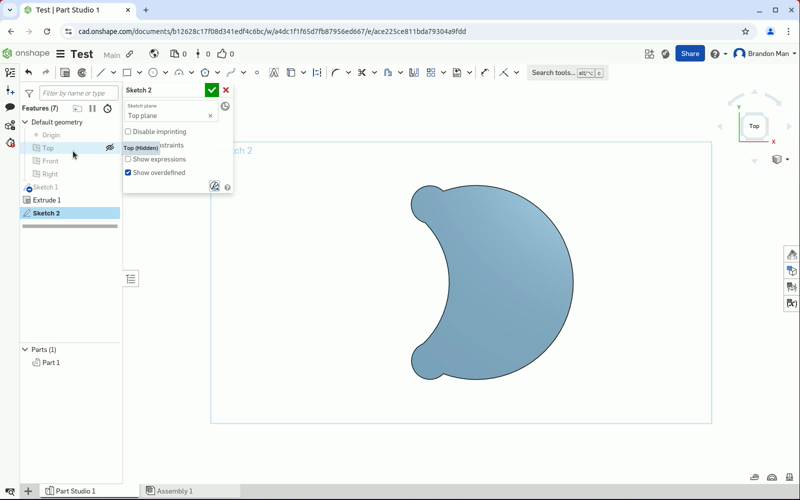
mouse_move(73, 352)
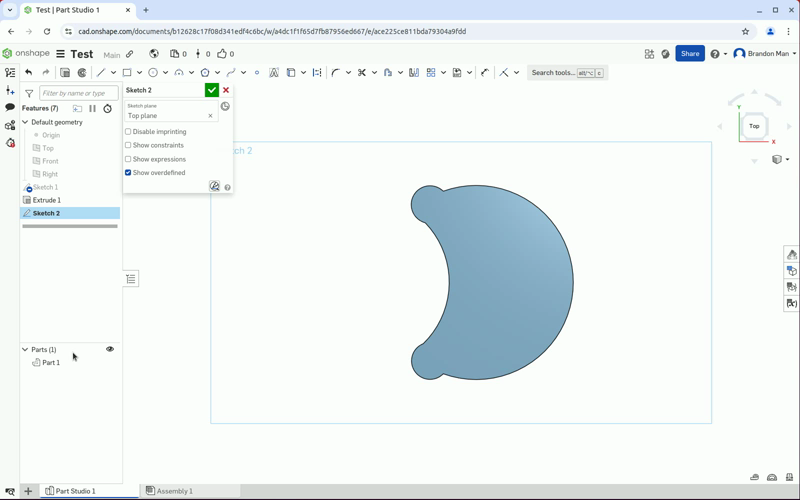
key(y)
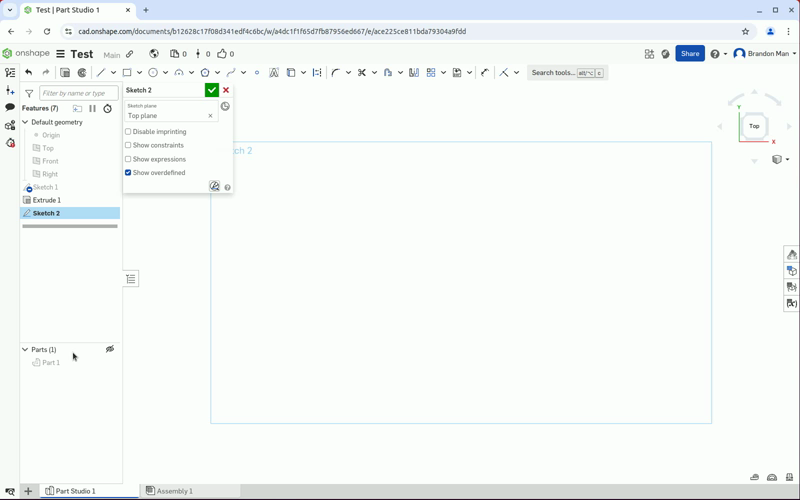
key(a)
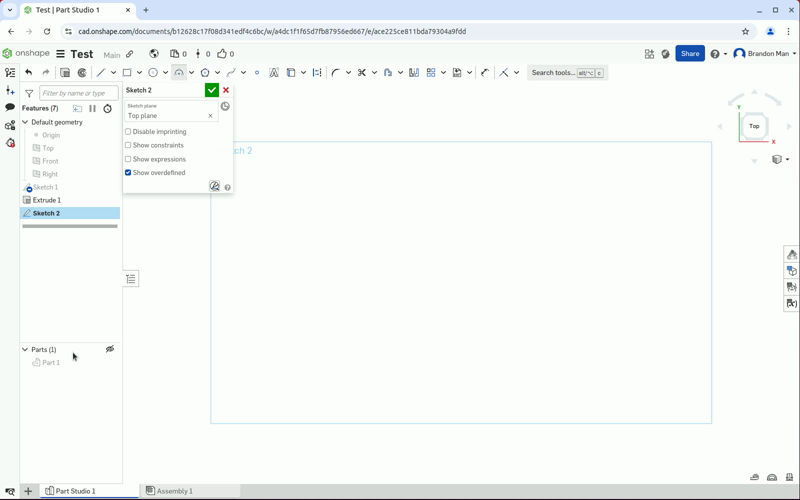
key_down(shift)
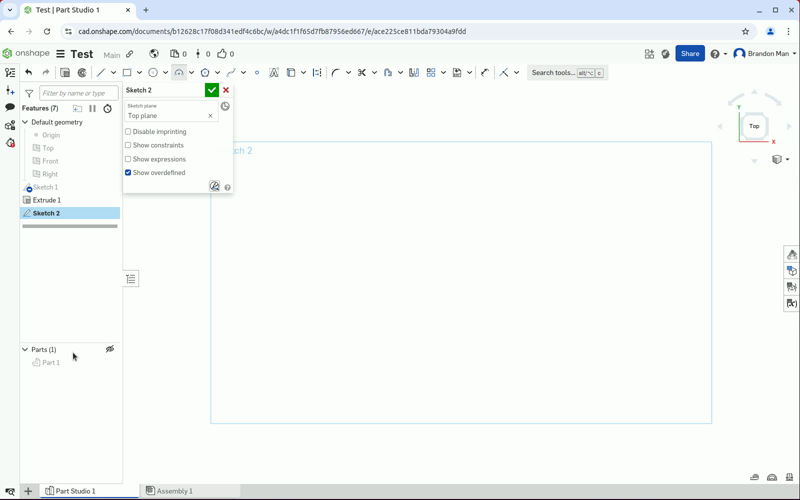
mouse_move(423, 343)
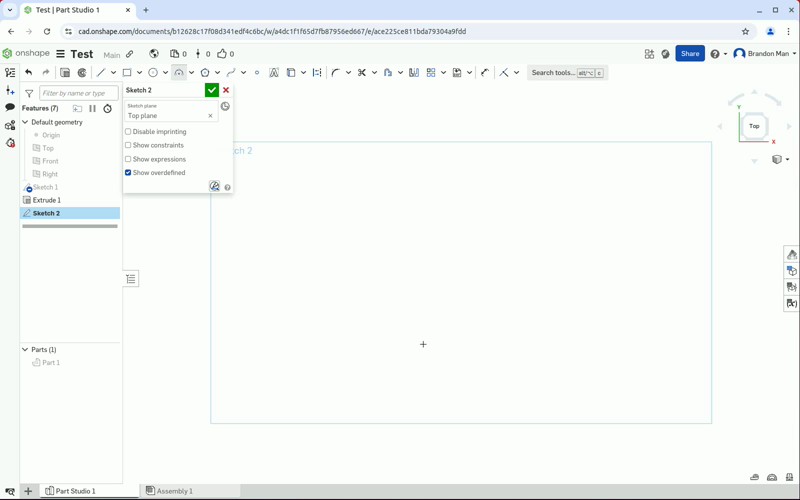
click(423, 343)
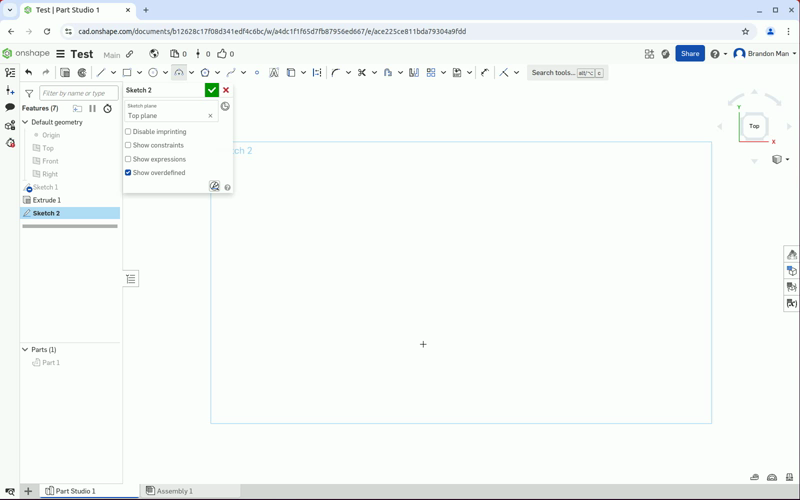
key_up(shift)
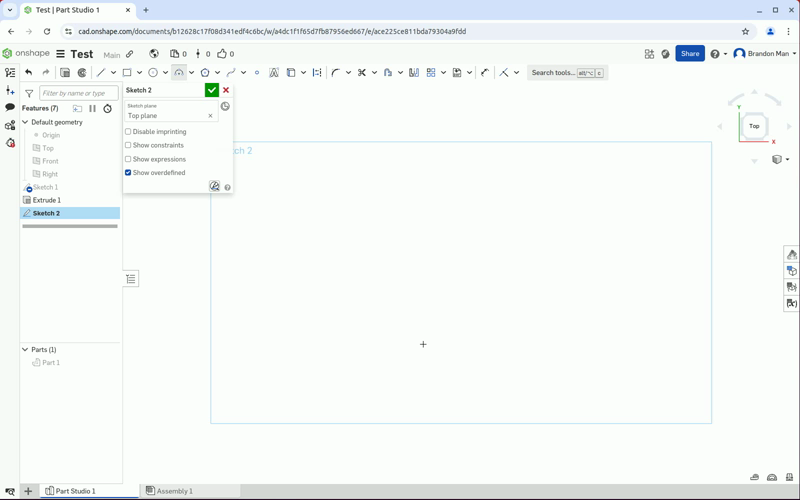
key_down(shift)
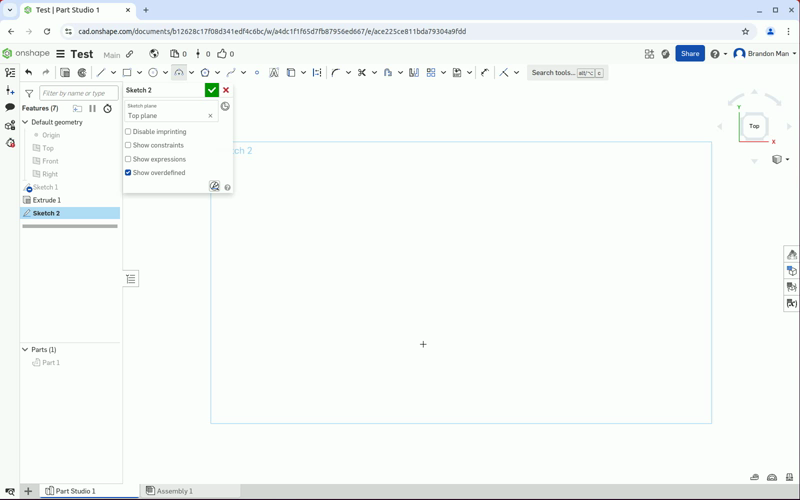
mouse_move(443, 373)
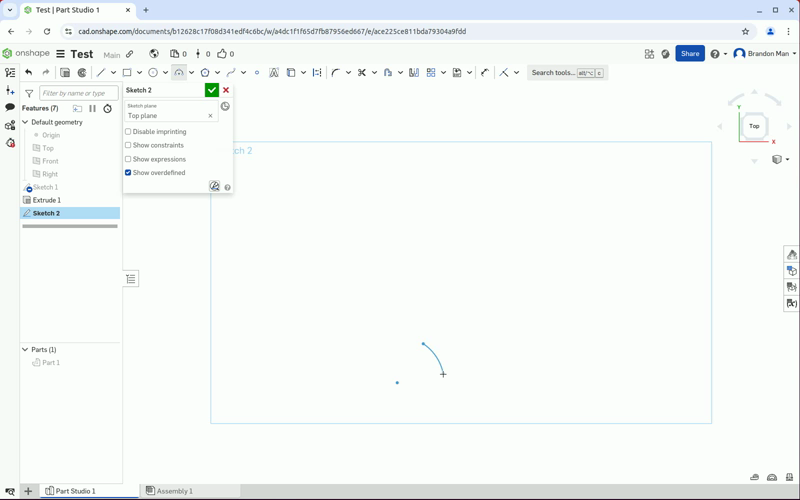
click(443, 373)
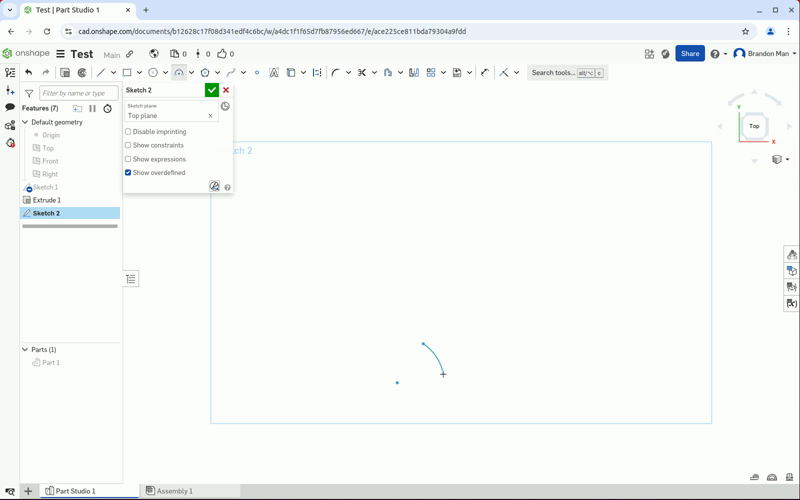
mouse_move(414, 371)
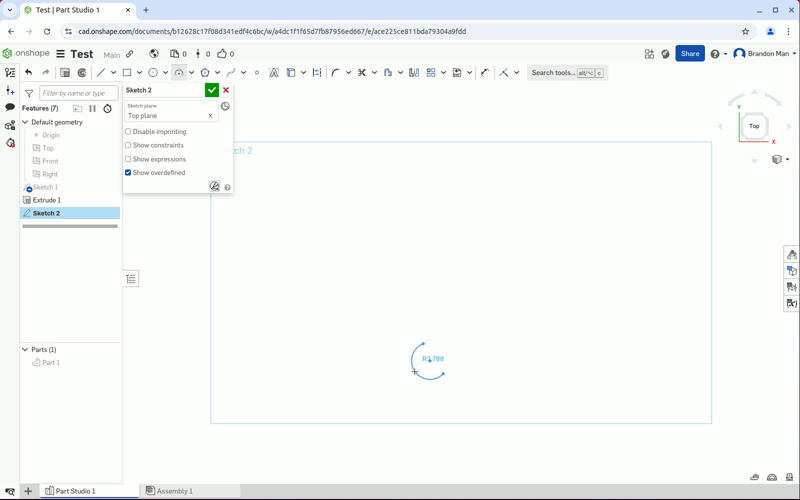
click(414, 371)
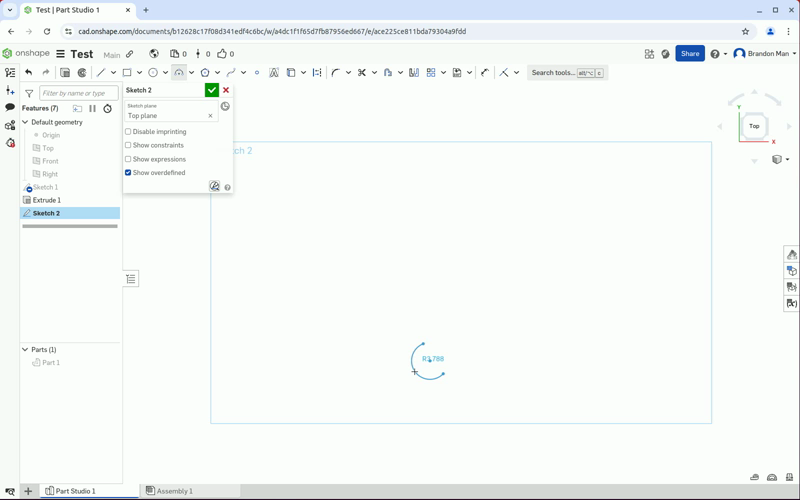
key_up(shift)
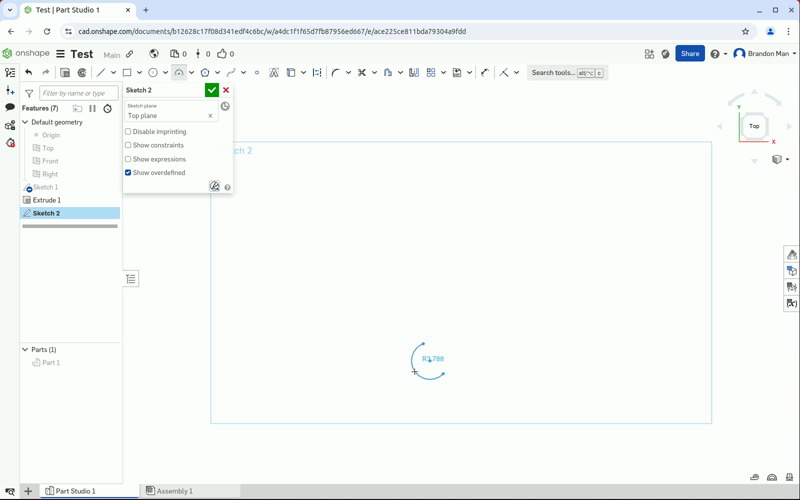
mouse_move(443, 373)
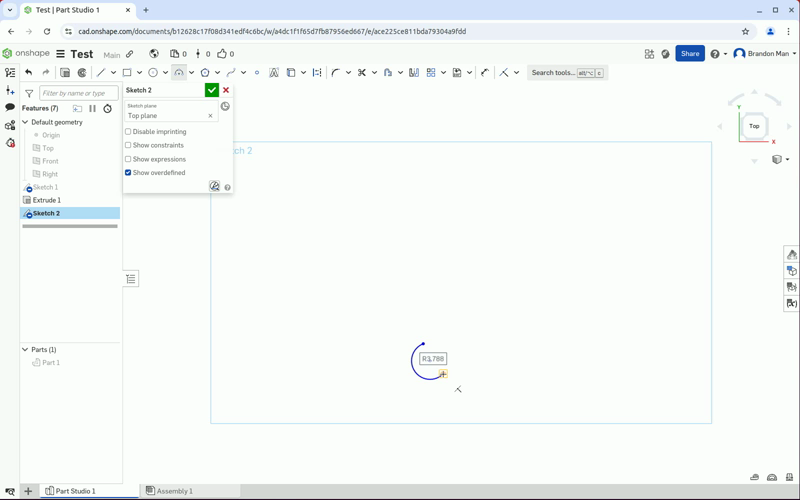
click(443, 373)
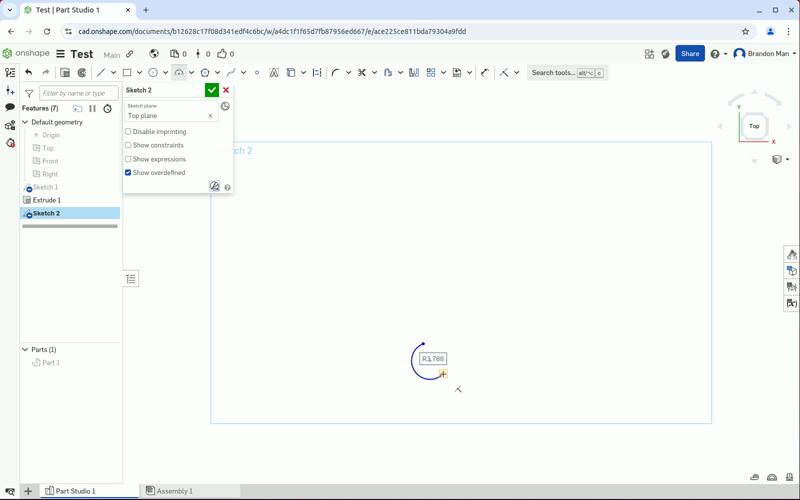
key_down(shift)
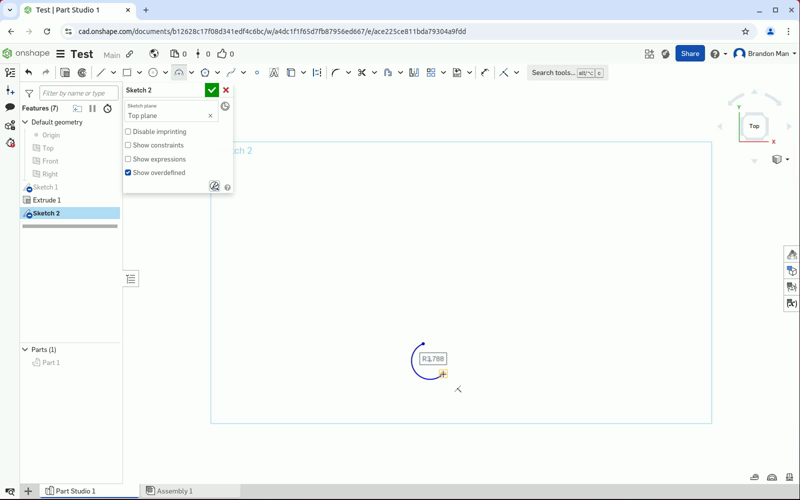
mouse_move(443, 191)
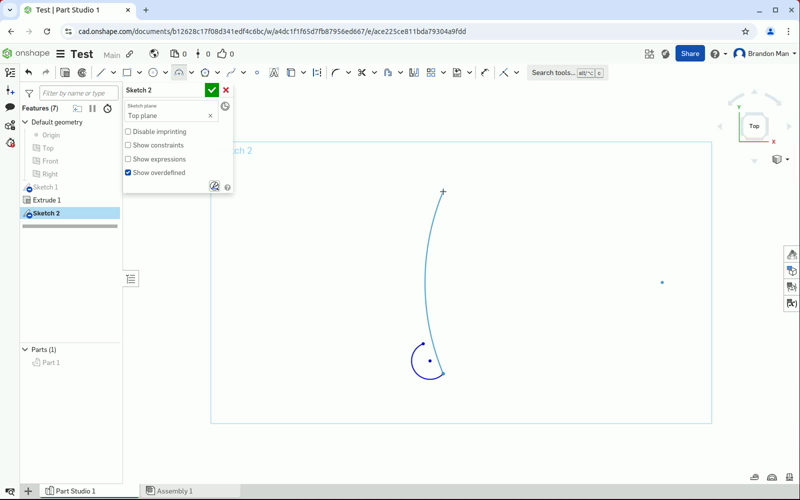
click(443, 191)
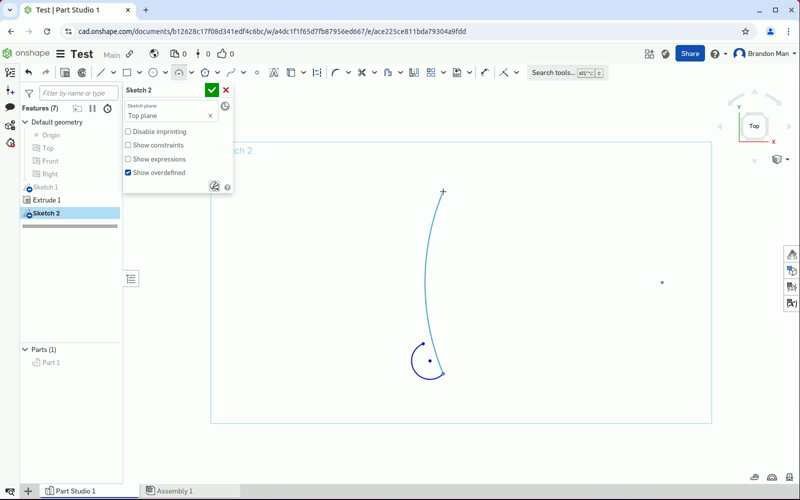
mouse_move(573, 282)
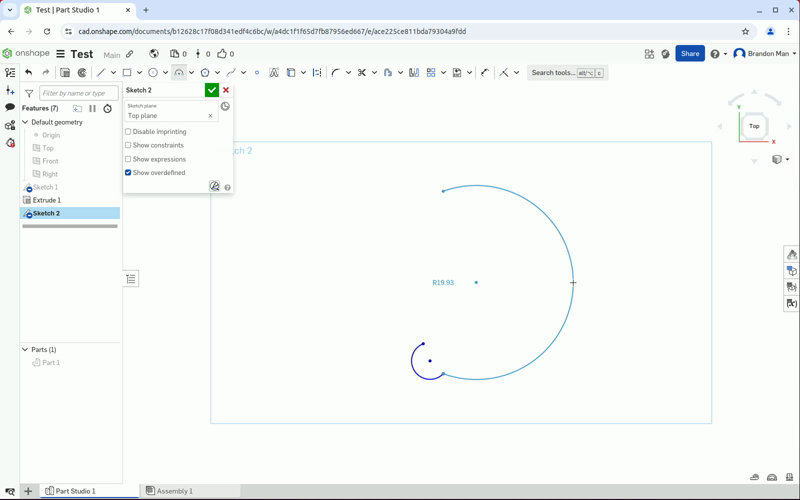
click(573, 282)
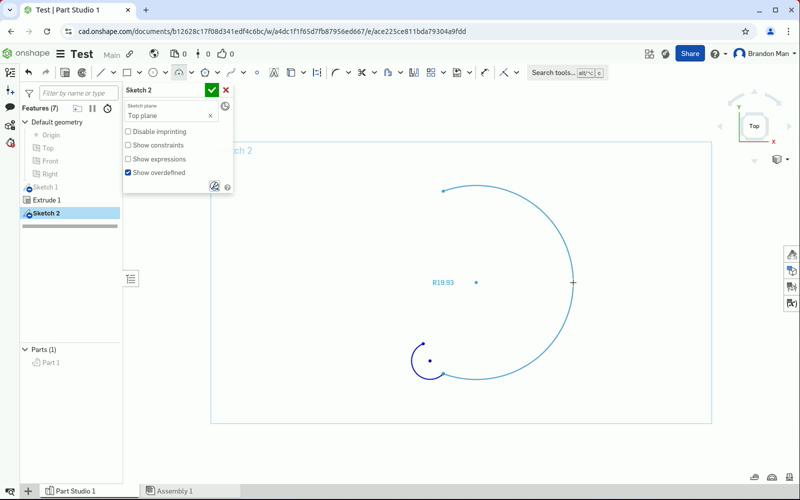
key_up(shift)
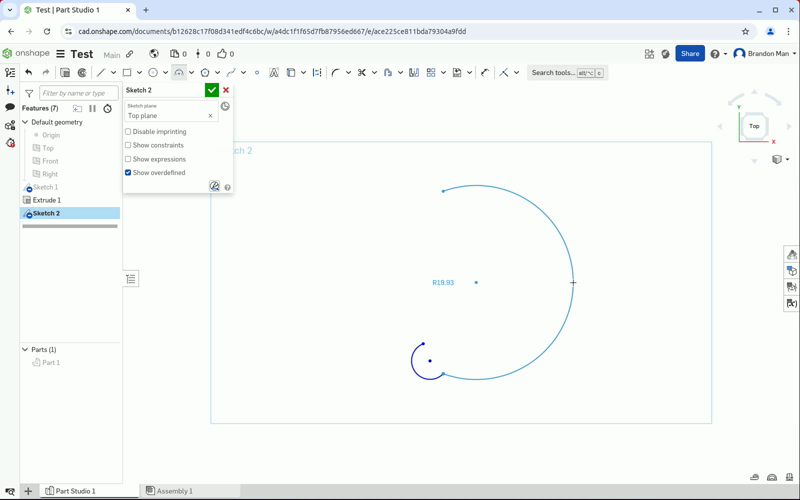
mouse_move(443, 191)
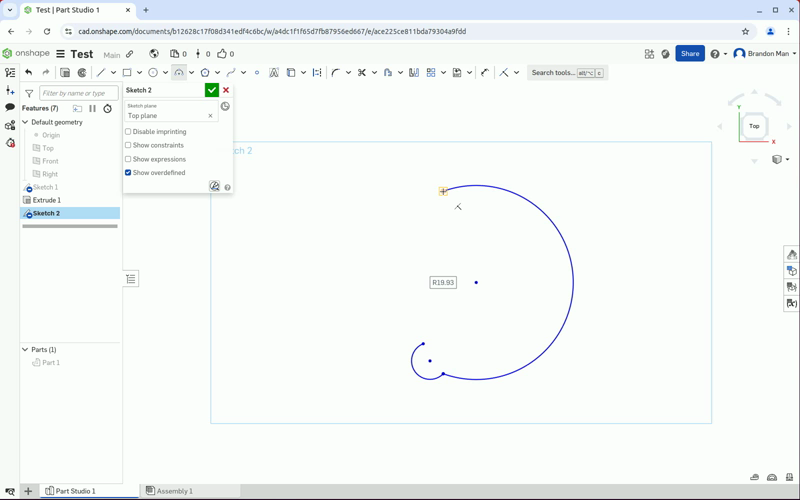
click(443, 191)
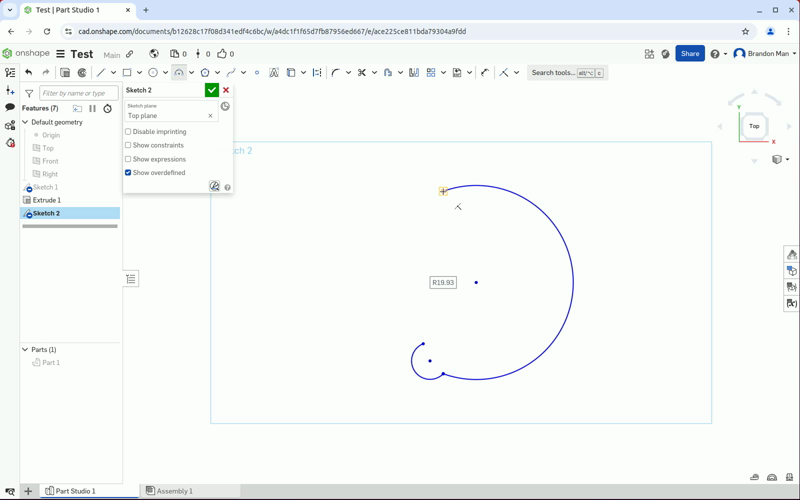
key_down(shift)
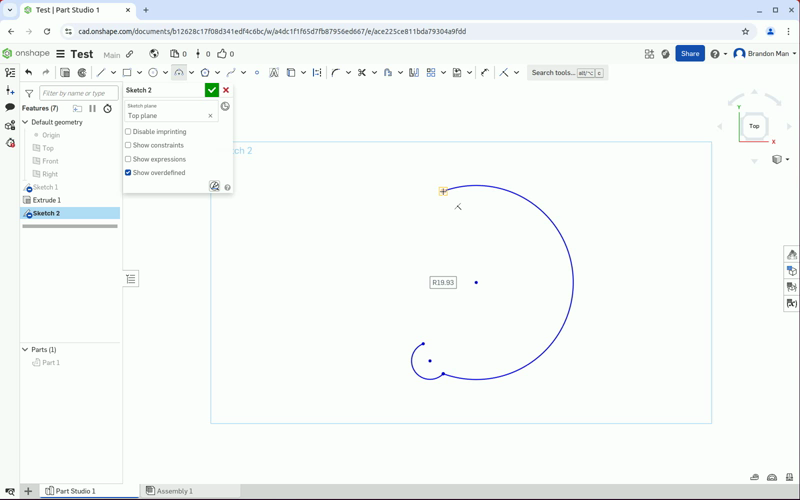
mouse_move(425, 222)
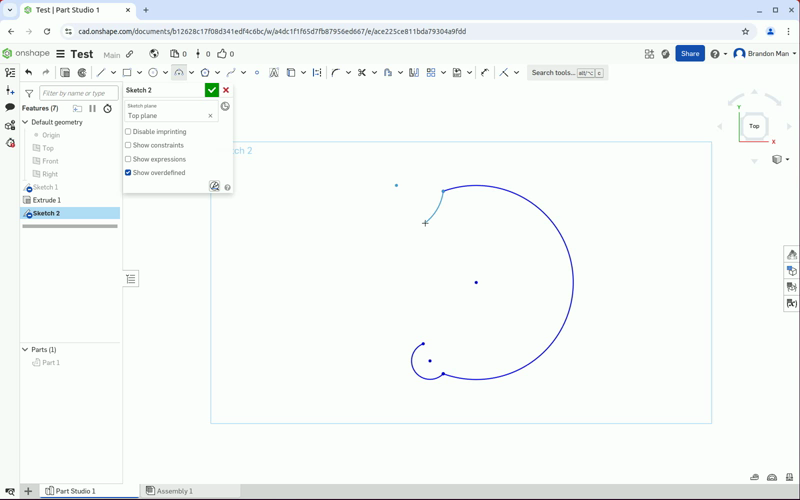
click(425, 222)
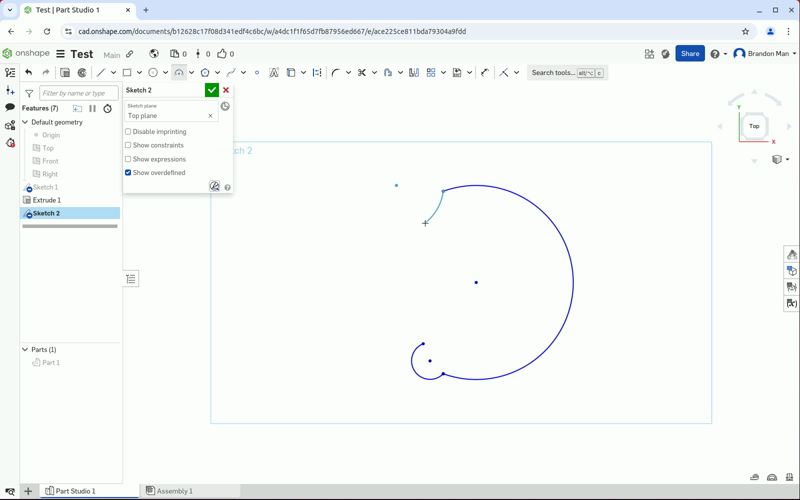
mouse_move(413, 195)
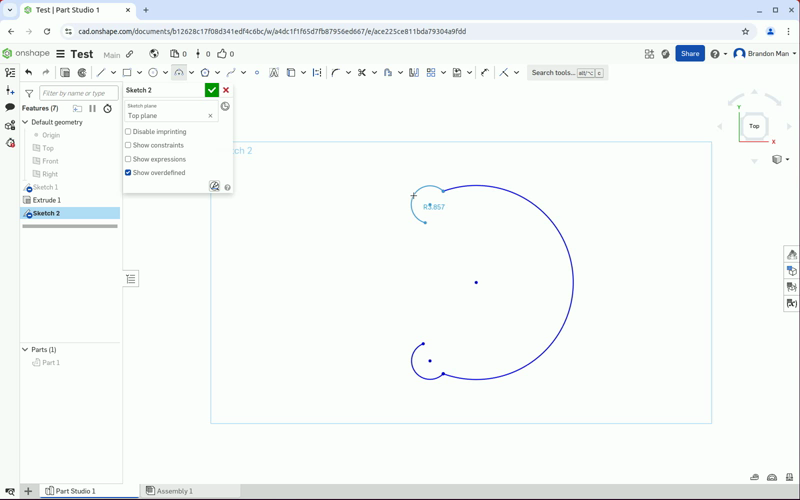
click(413, 195)
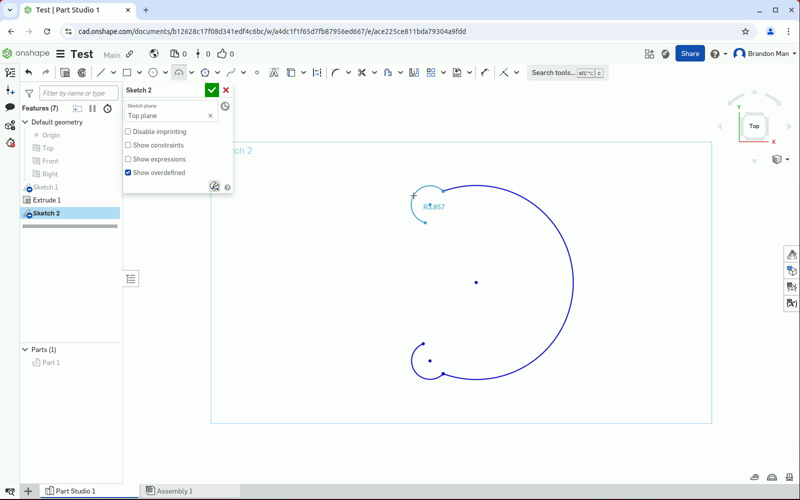
key_up(shift)
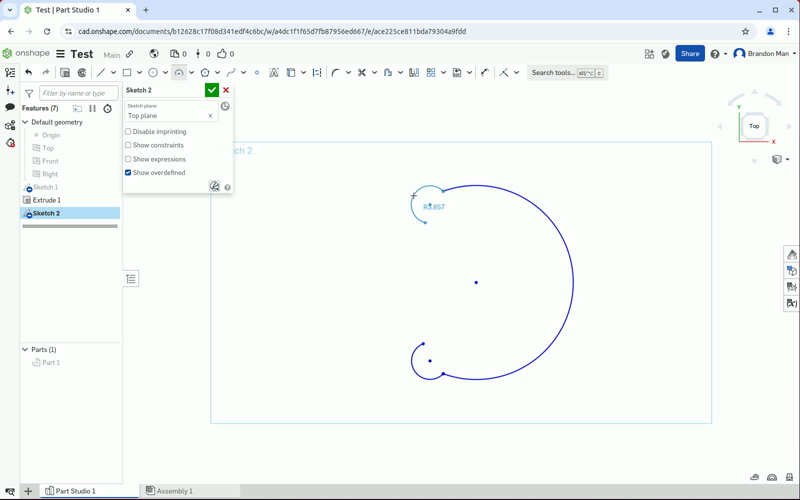
mouse_move(425, 222)
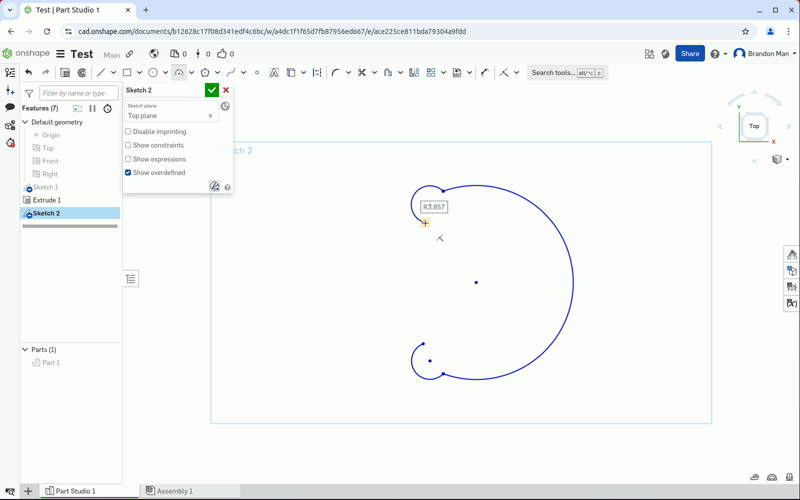
click(425, 222)
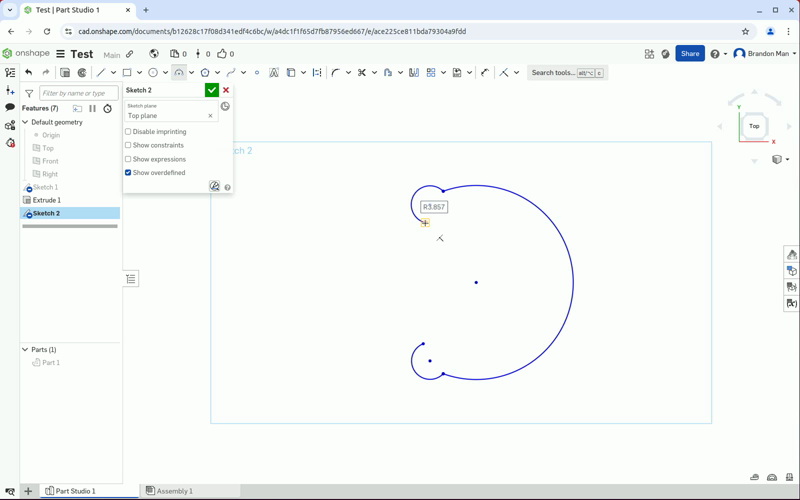
mouse_move(423, 343)
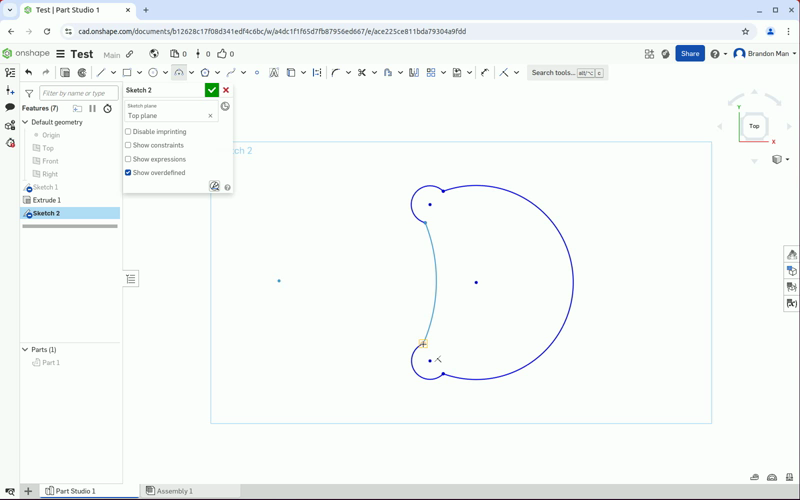
click(423, 343)
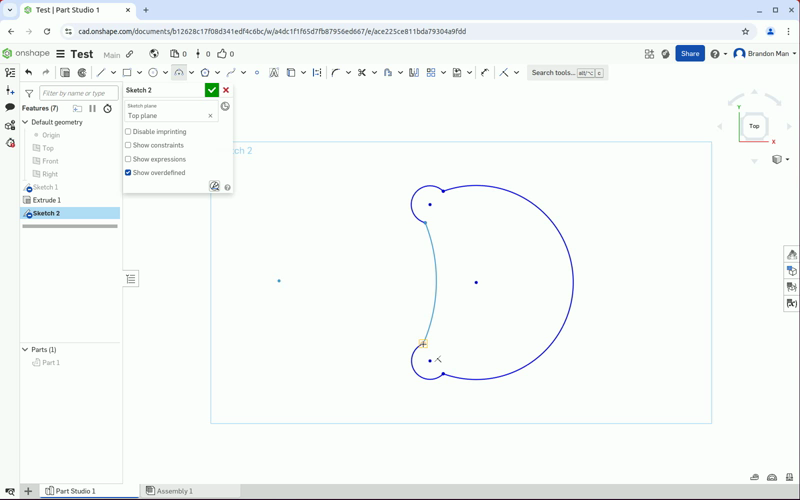
key_down(shift)
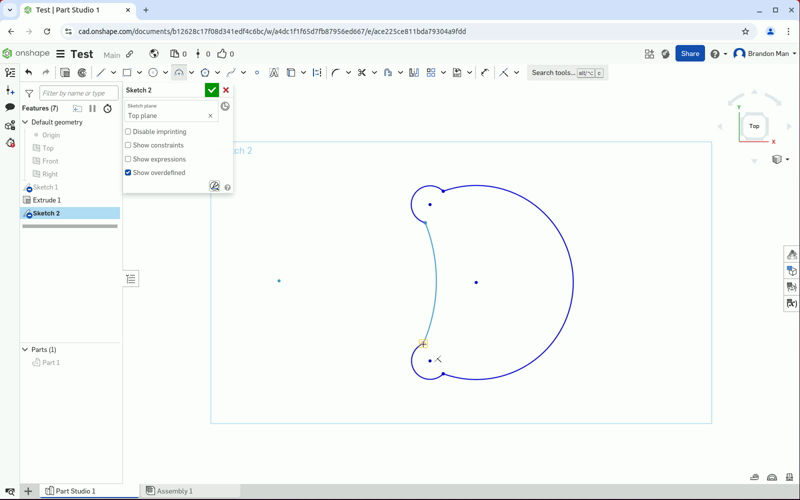
mouse_move(449, 283)
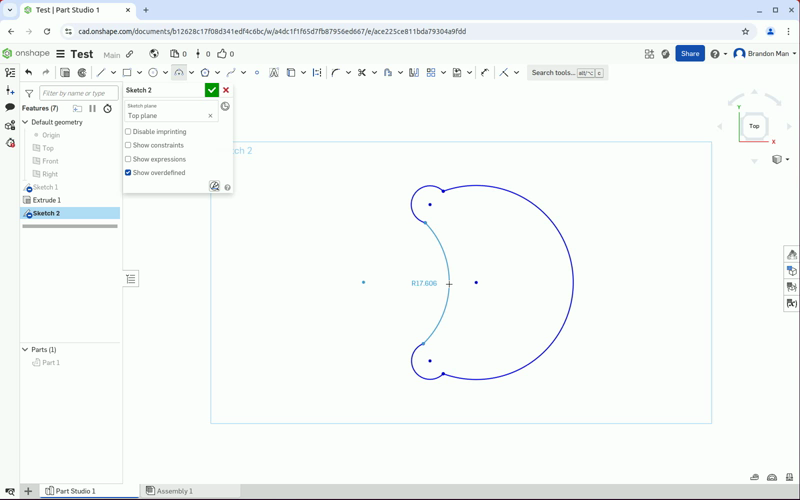
click(449, 283)
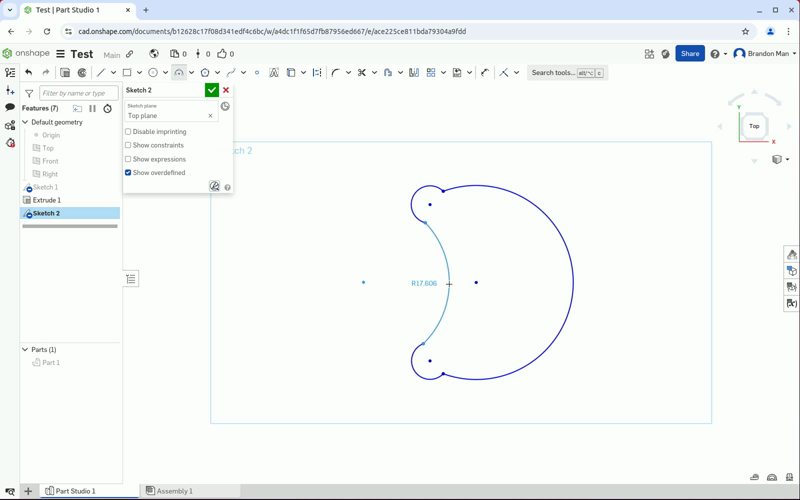
key_up(shift)
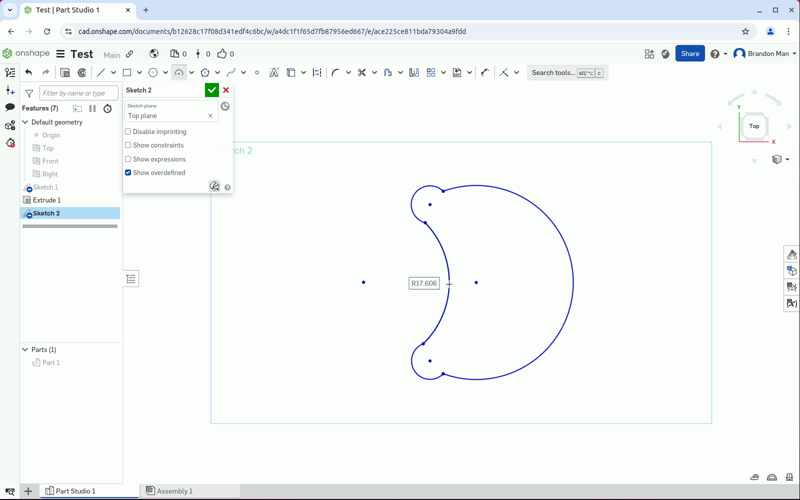
key(esc)
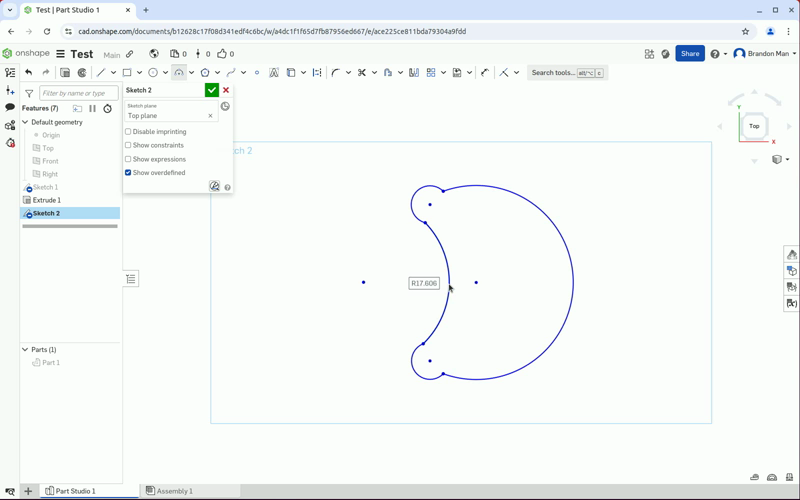
mouse_move(512, 288)
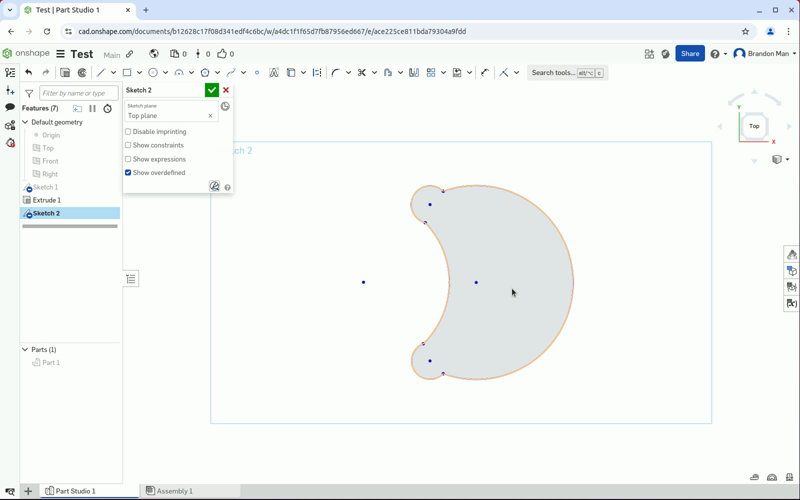
click(512, 288)
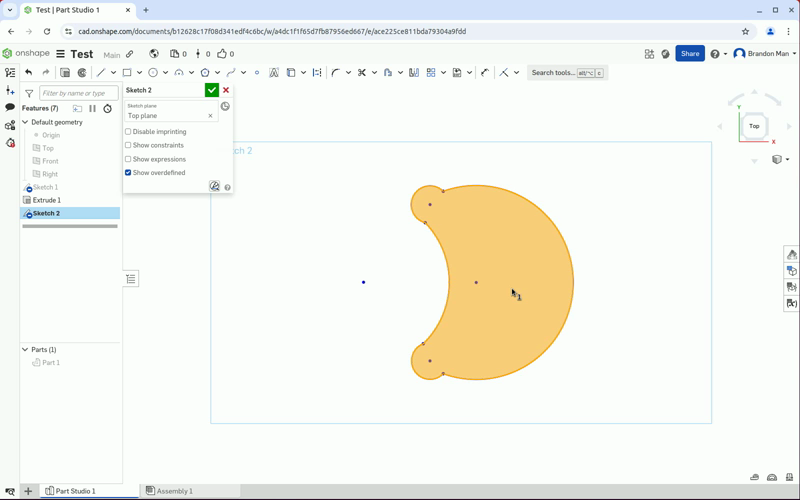
mouse_move(73, 352)
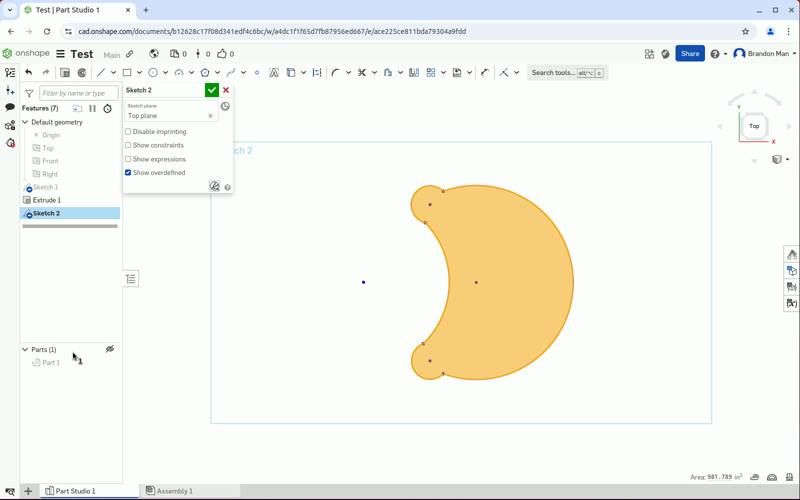
key(shift+y)
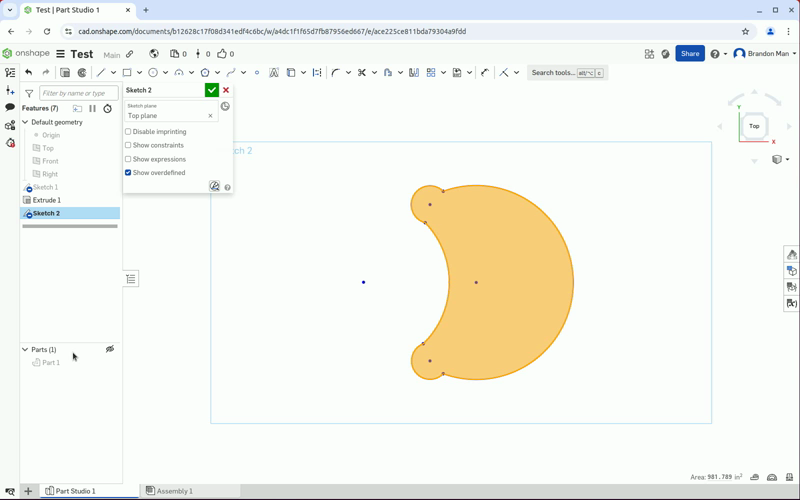
key(shift+e)
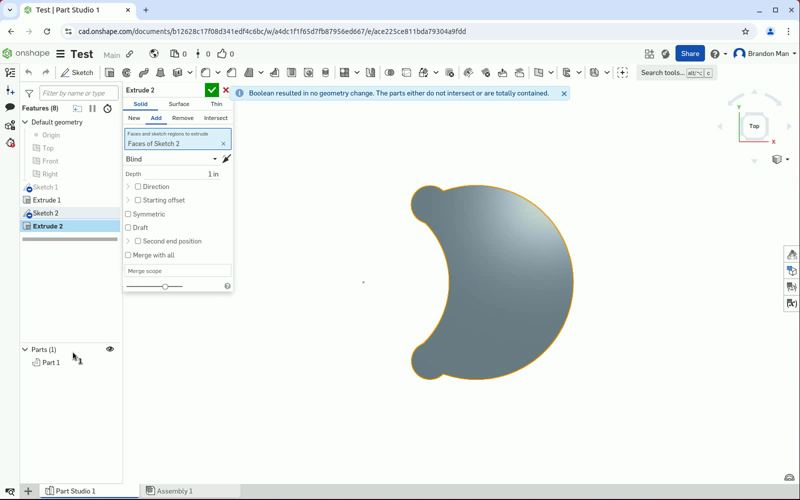
mouse_move(143, 106)
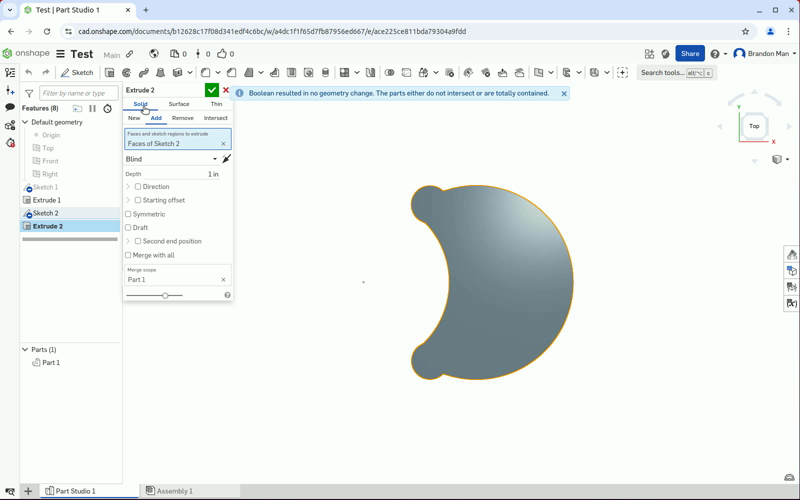
click(143, 106)
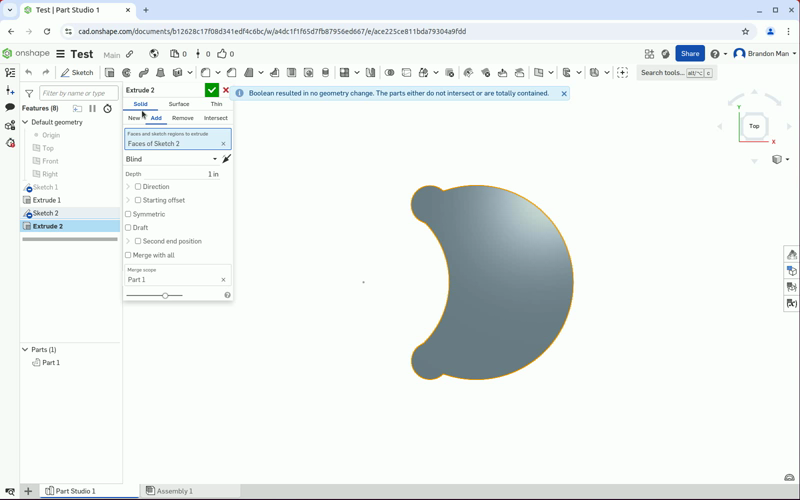
mouse_move(137, 120)
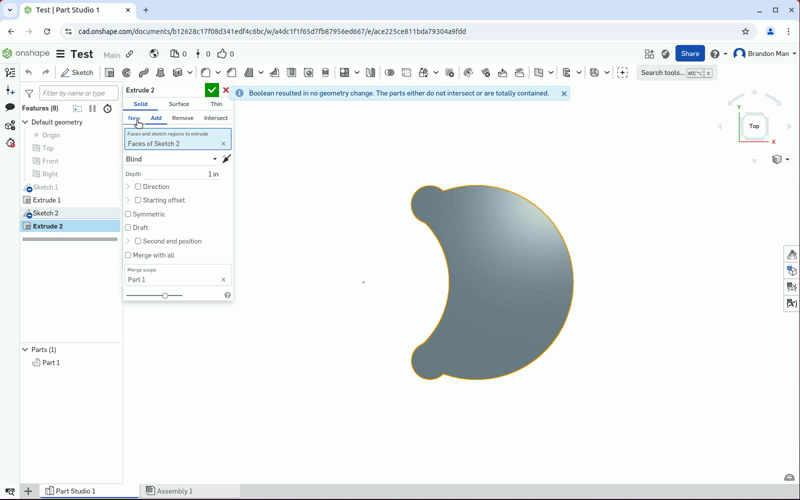
click(137, 120)
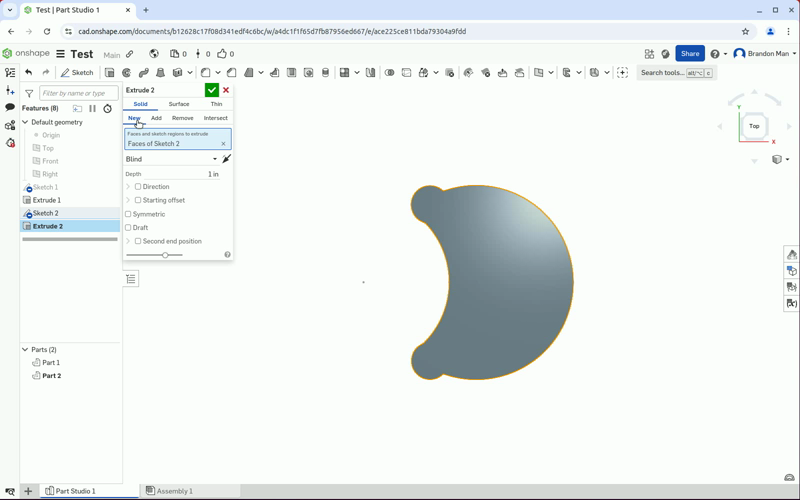
key(tab, 4)
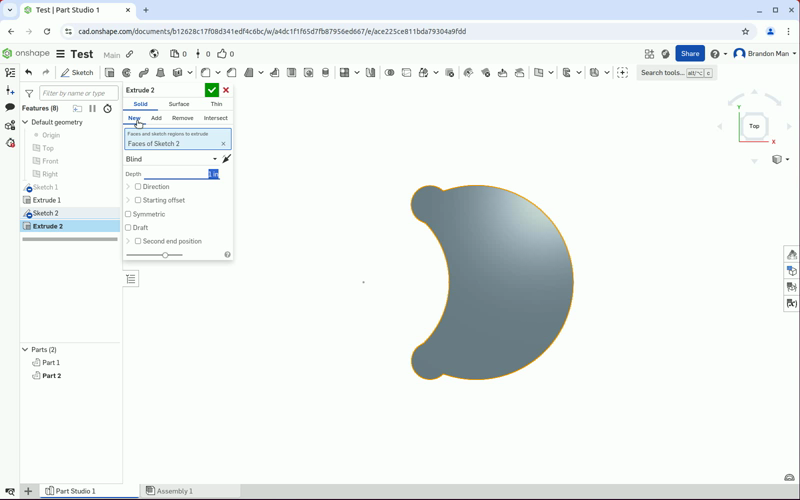
text(2.407)
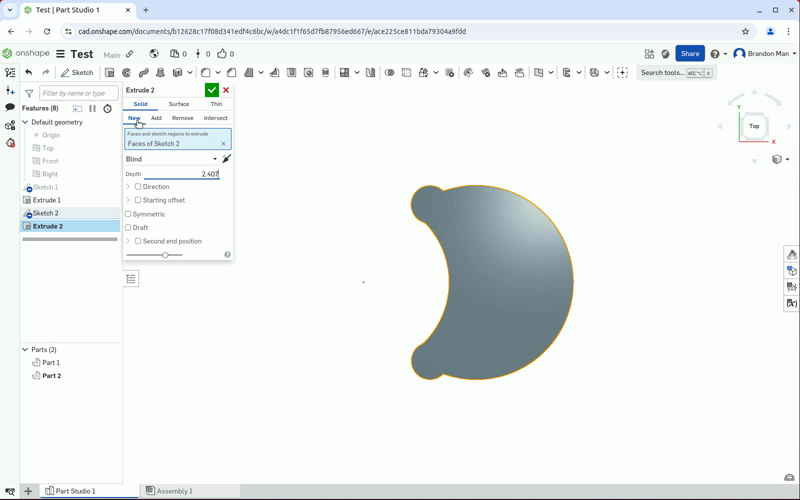
key(enter)
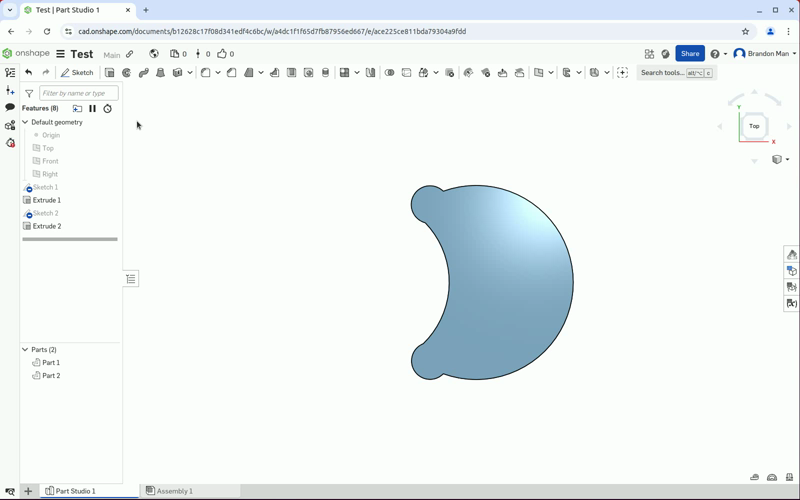
key(shift+h)
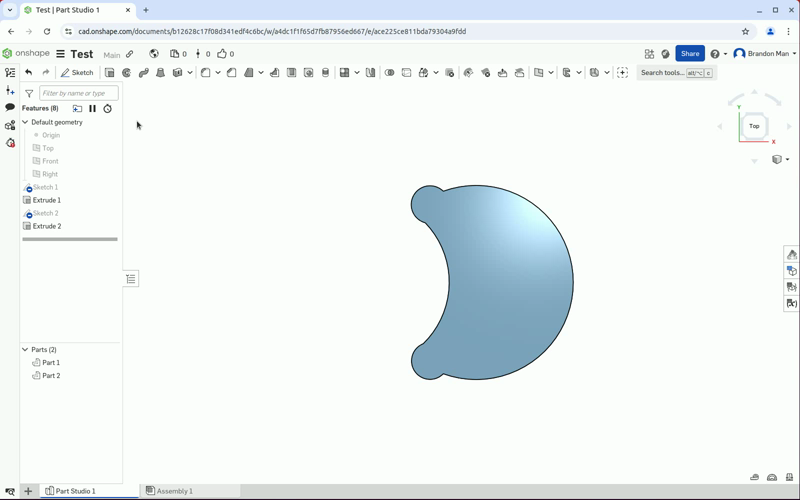
key(shift+h)
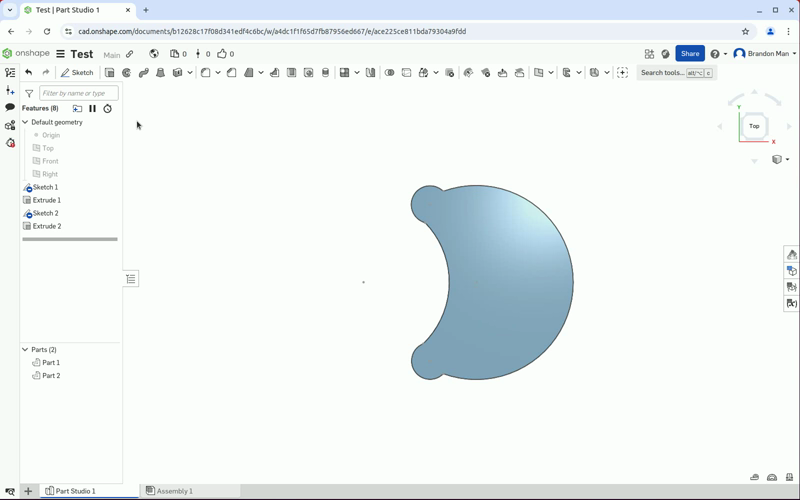
key(shift+7)
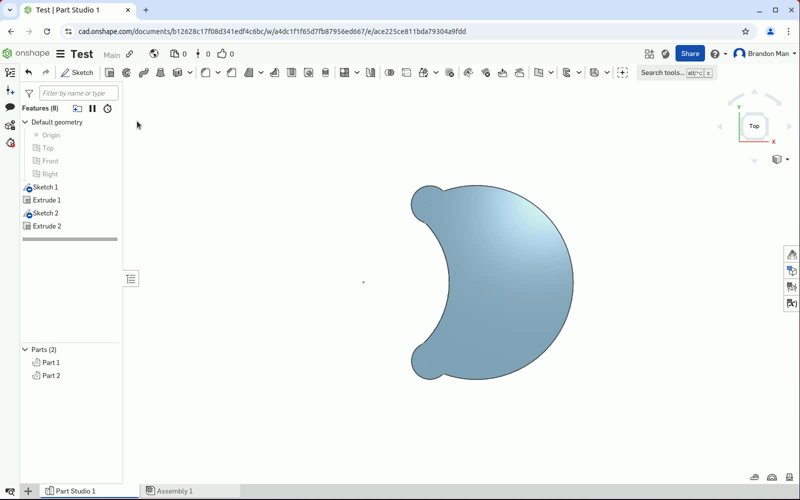
key(up, 3)
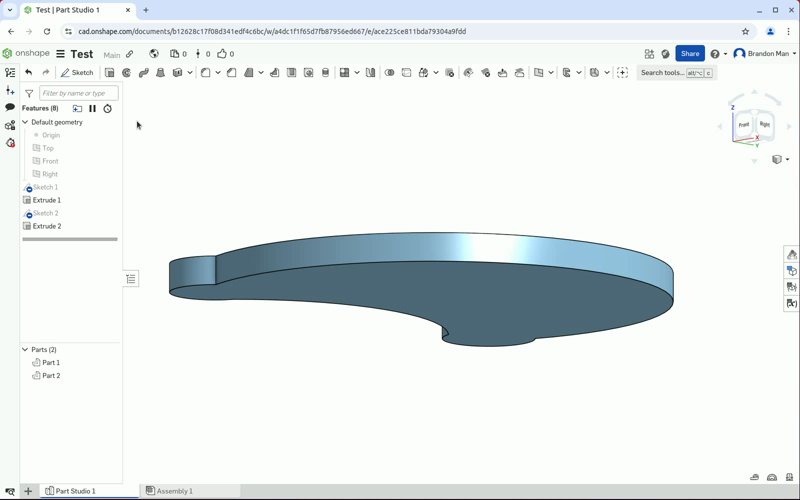
key(left, 3)
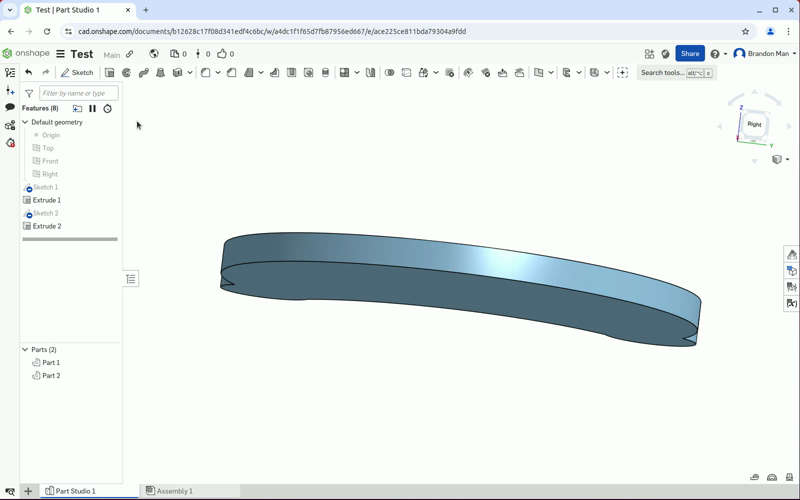
key(right, 3)
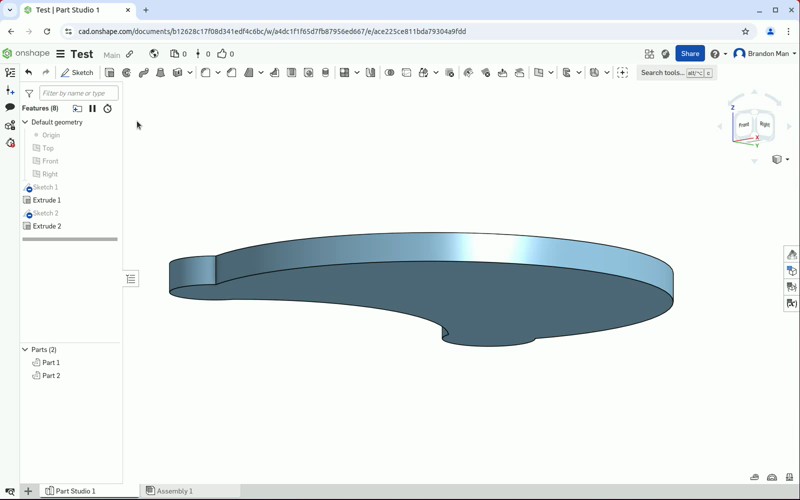
key(down, 3)
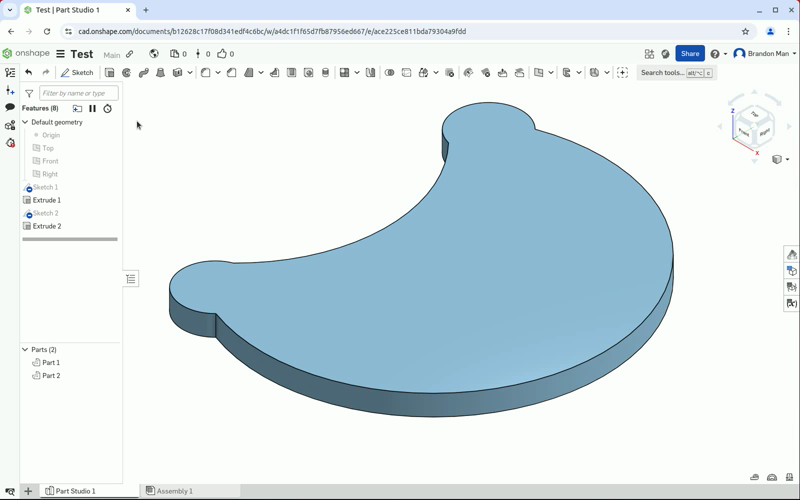
mouse_move(73, 189)
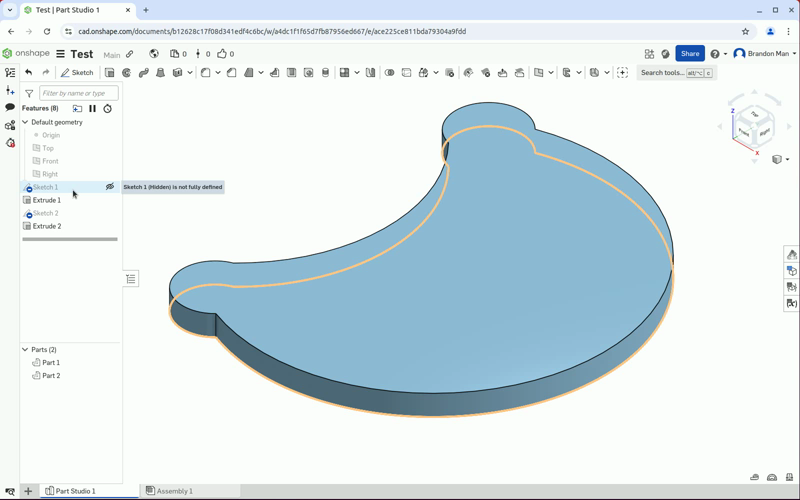
click(73, 189)